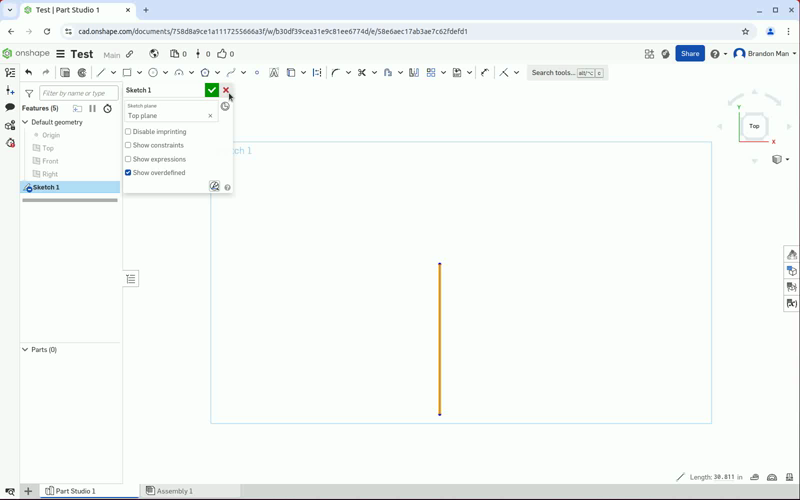
key(shift+h)
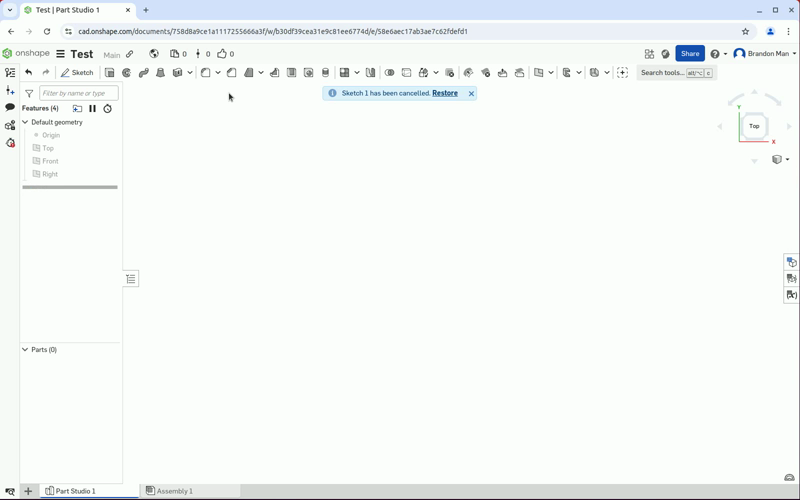
mouse_move(73, 352)
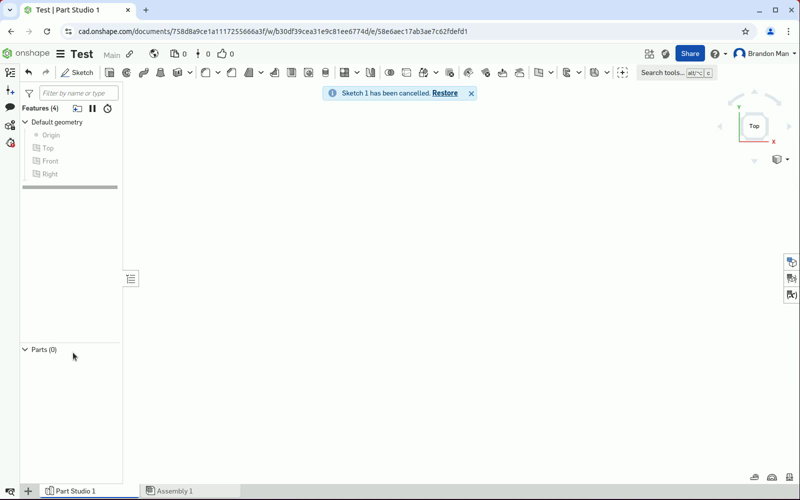
key(y)
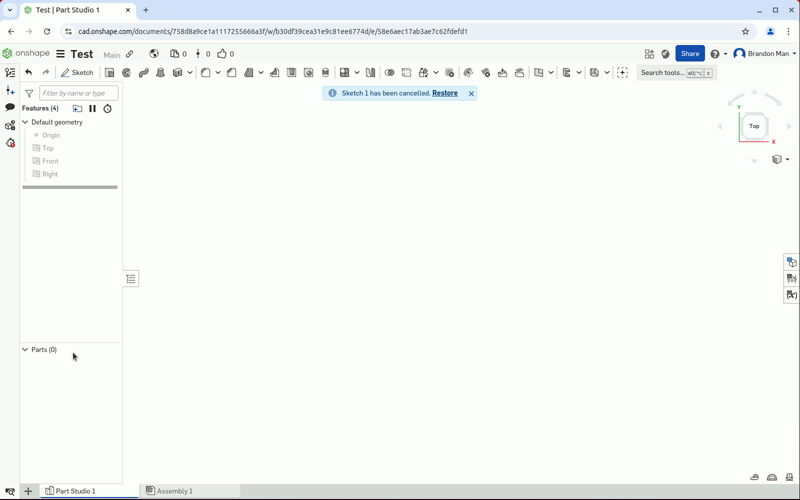
key(shift+p)
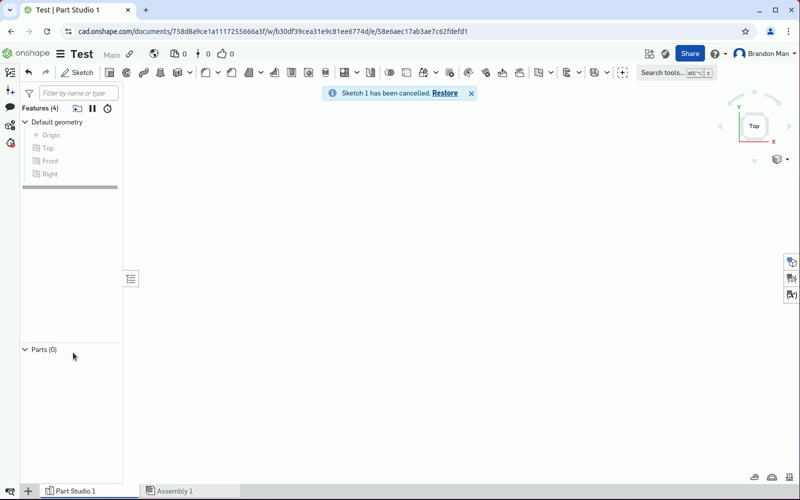
key(space)
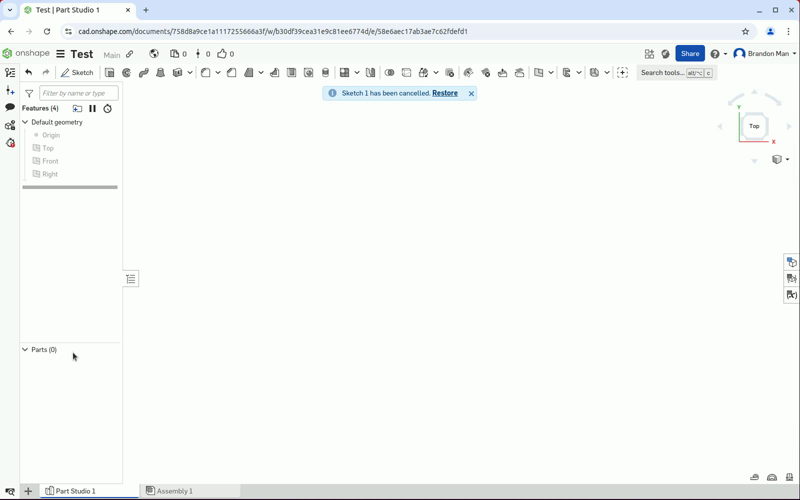
key_down(shift)
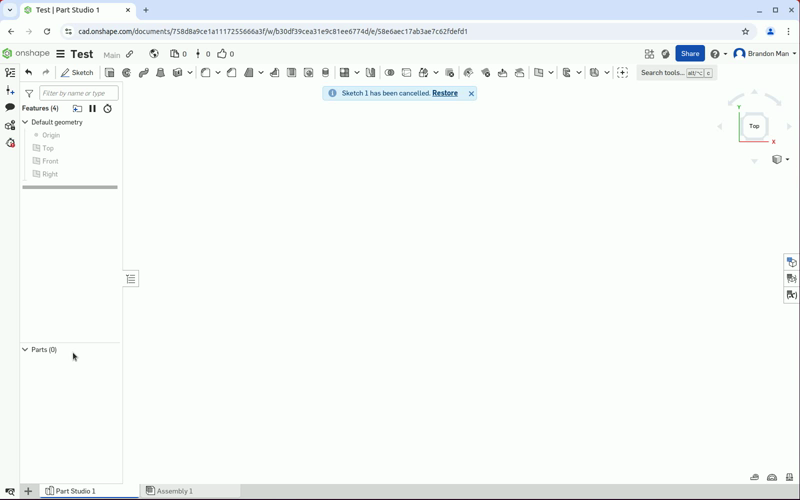
key(up)
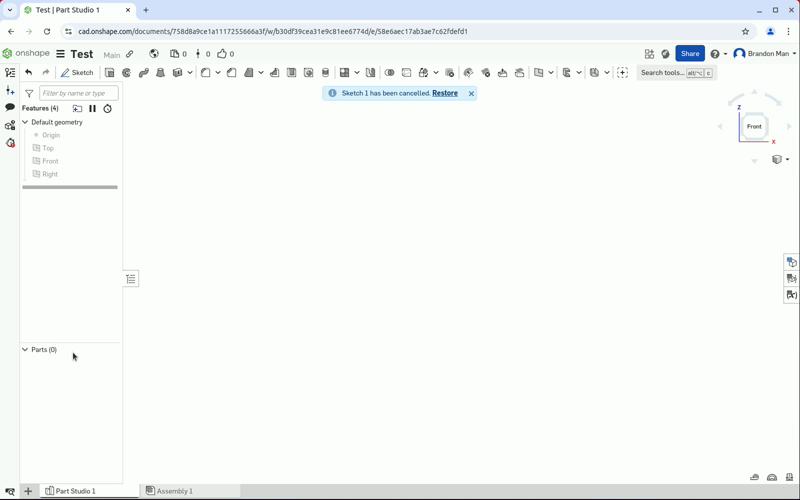
key_up(shift)
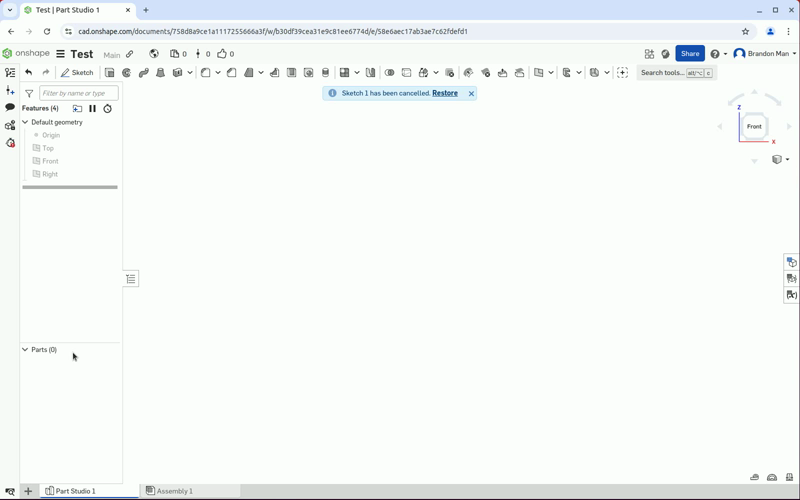
key(space)
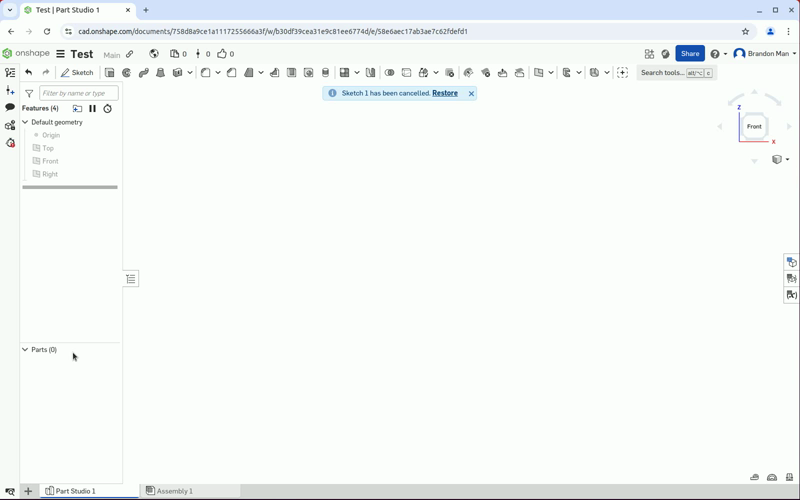
key_down(shift)
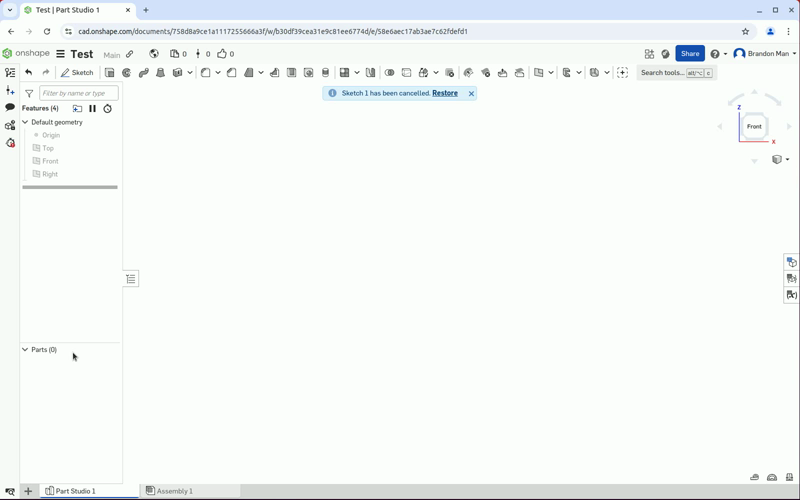
key(left)
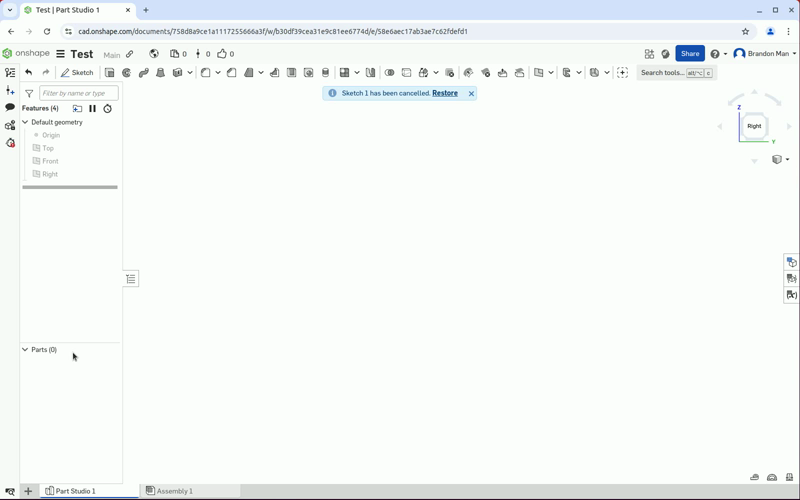
key_up(shift)
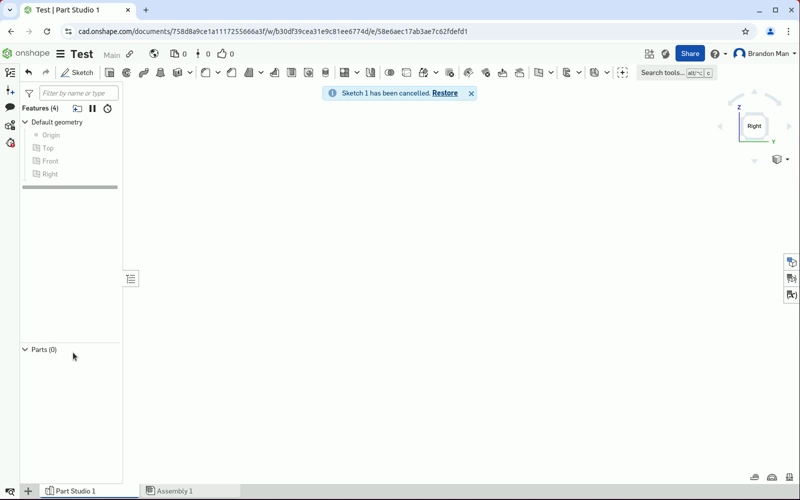
mouse_move(73, 352)
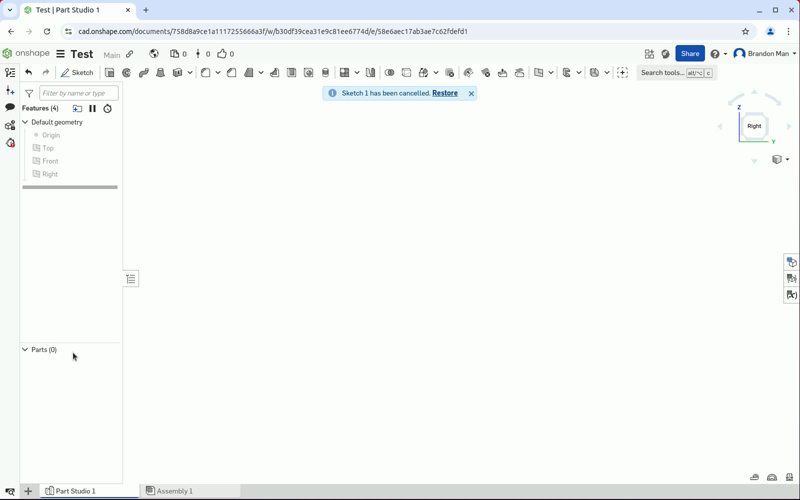
key(shift+y)
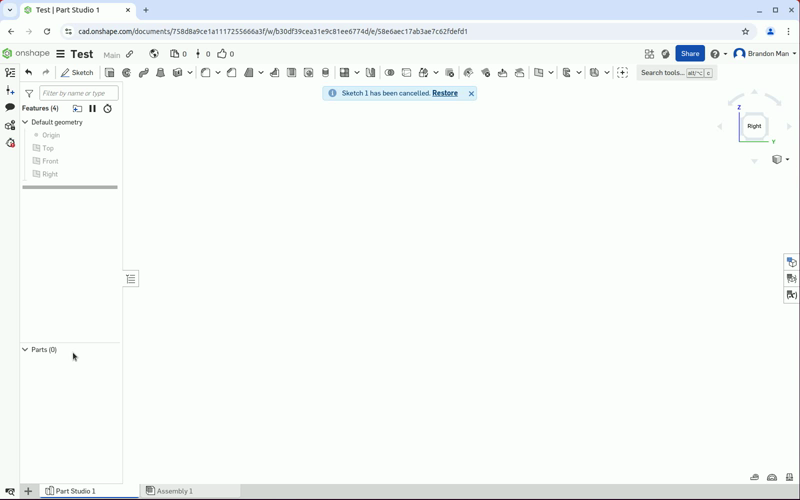
key(shift+s)
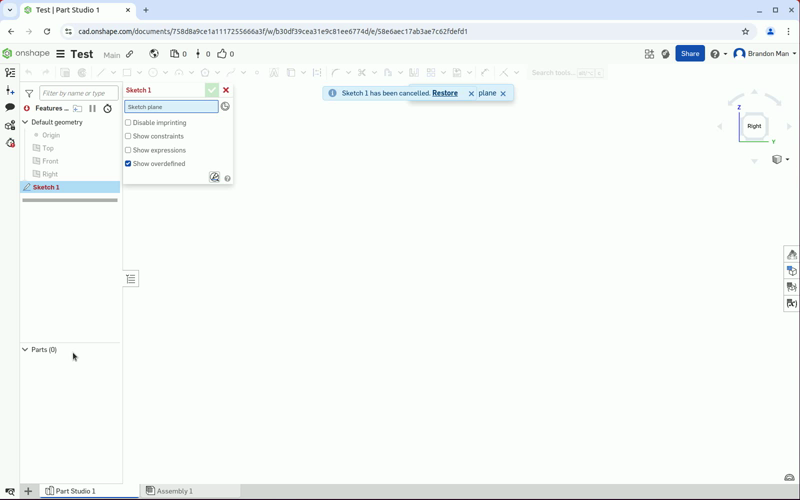
mouse_move(73, 176)
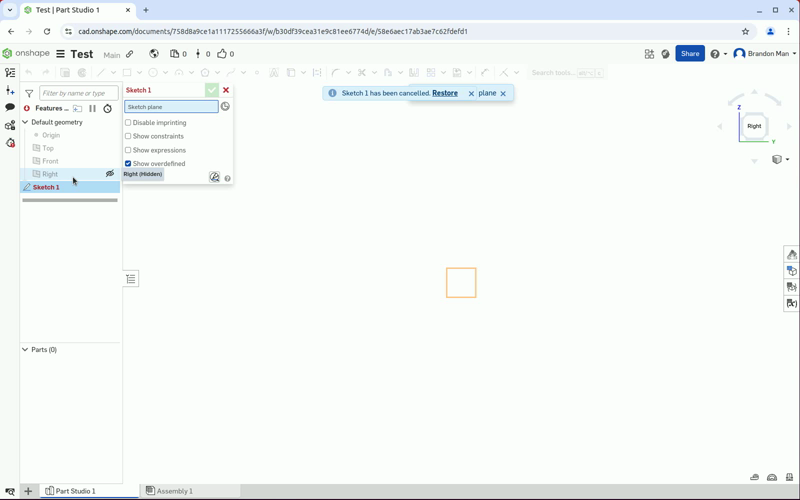
click(73, 176)
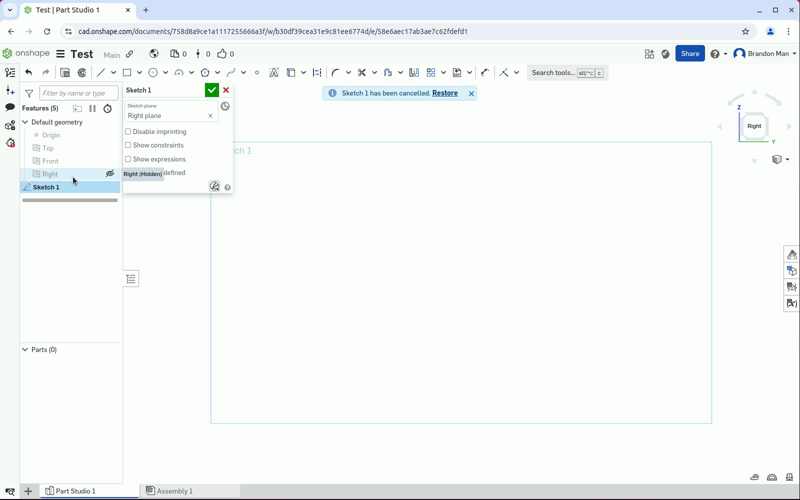
mouse_move(73, 352)
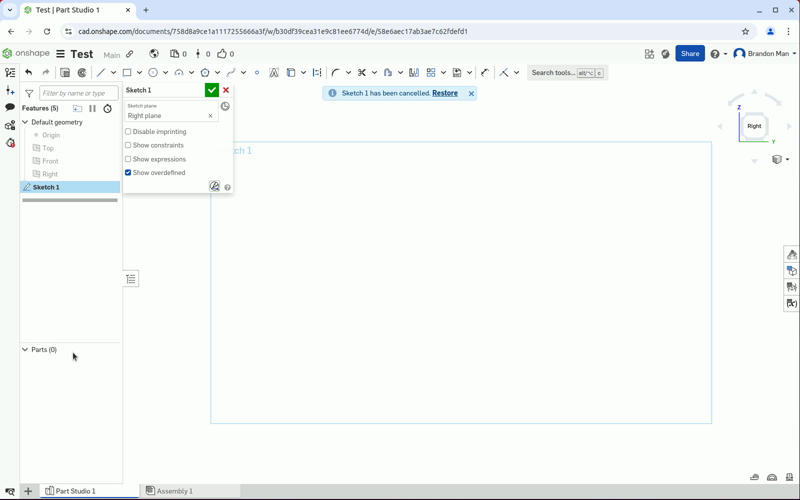
key(y)
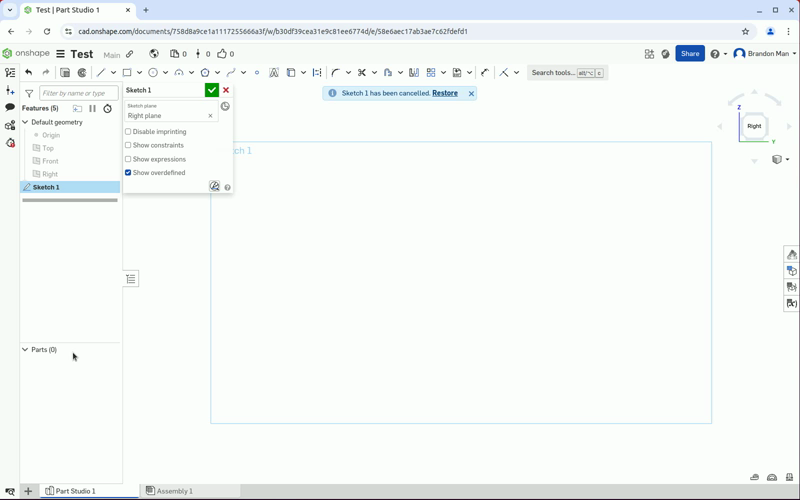
key(l)
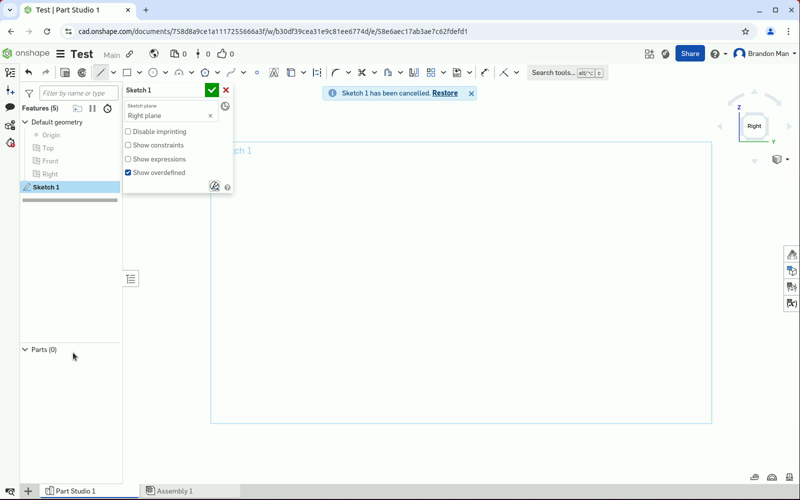
key_down(shift)
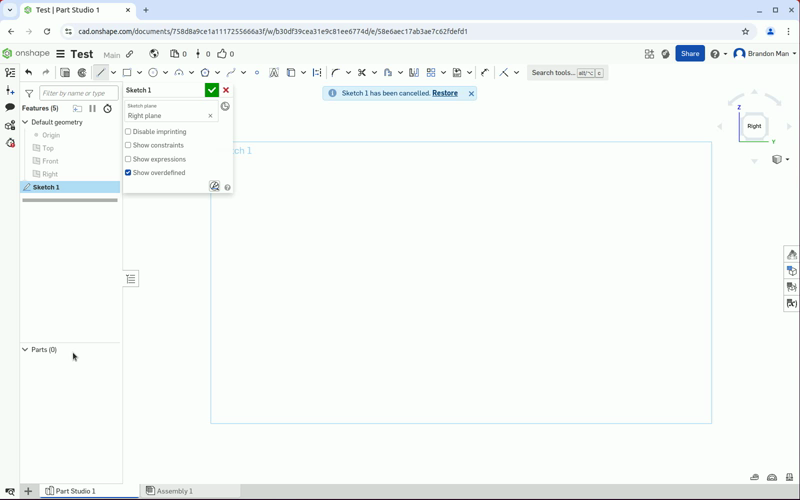
mouse_move(376, 340)
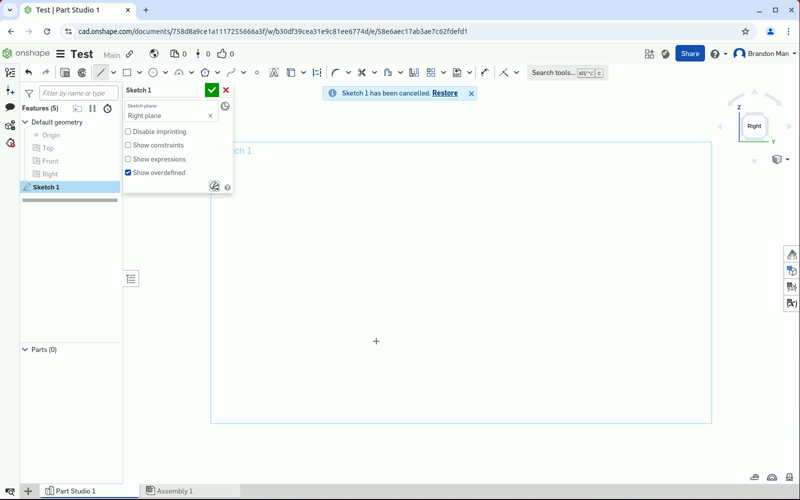
click(376, 340)
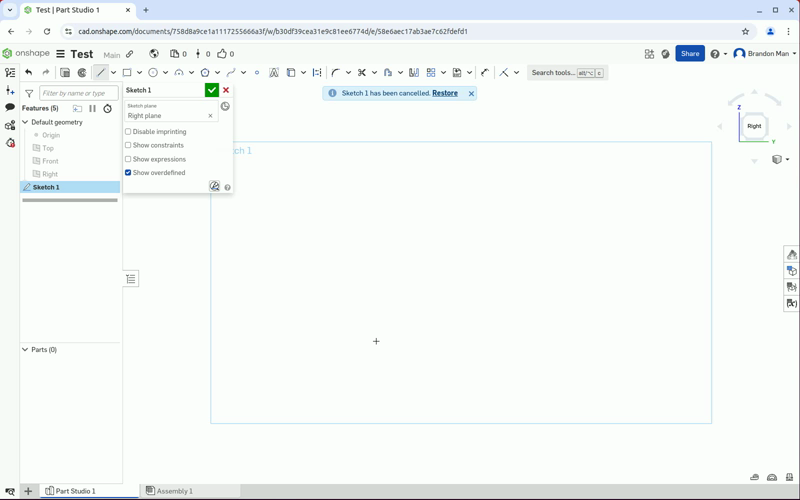
key_up(shift)
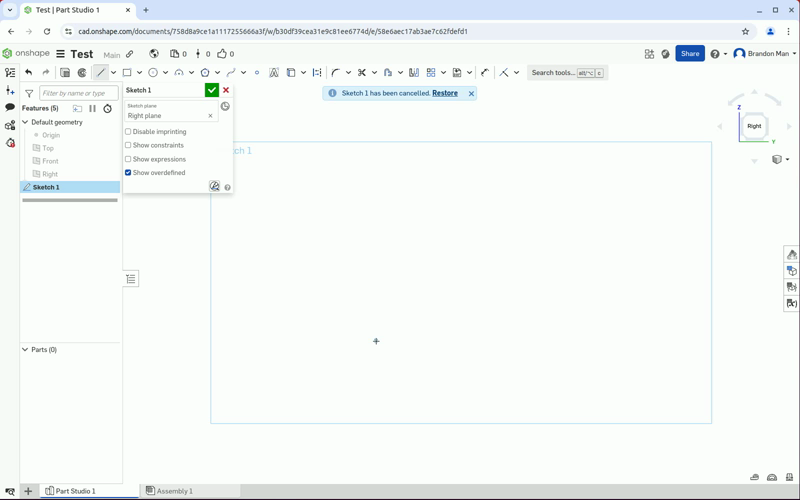
key_down(shift)
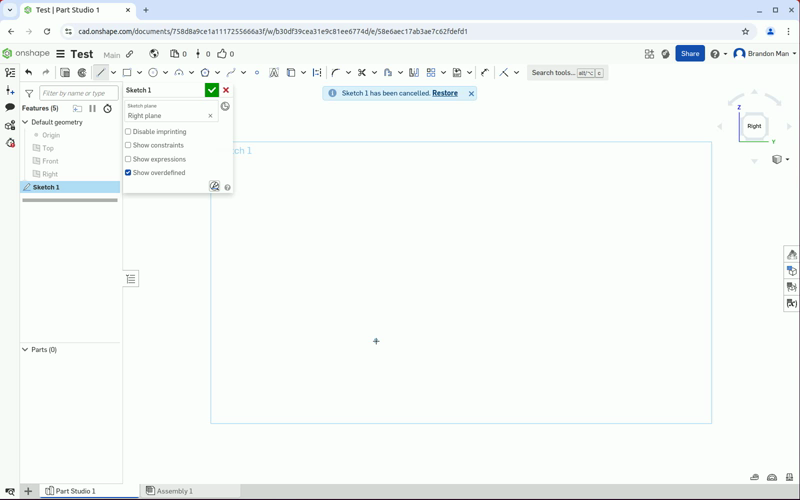
mouse_move(535, 340)
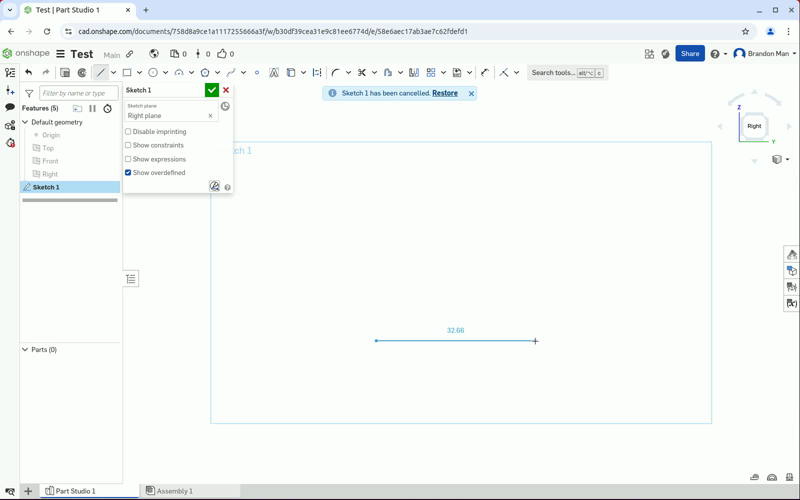
click(535, 340)
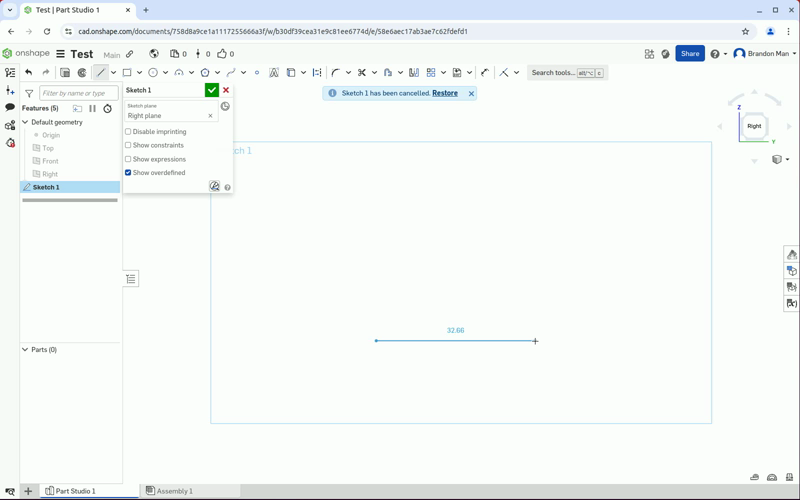
key_up(shift)
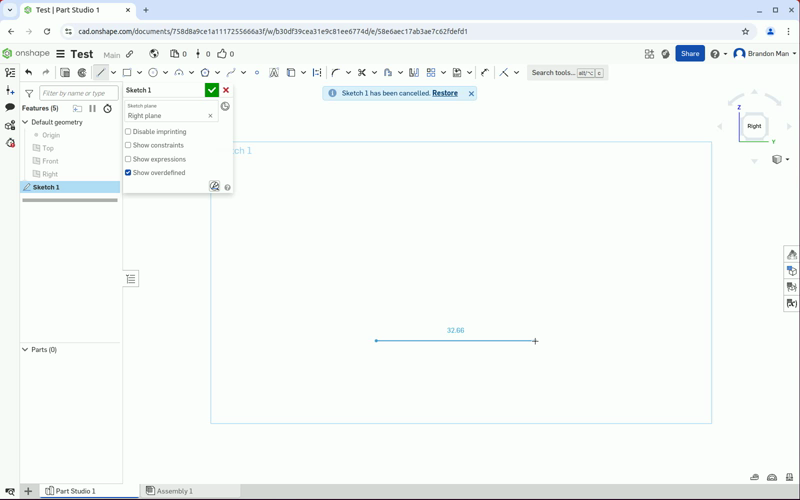
key_down(shift)
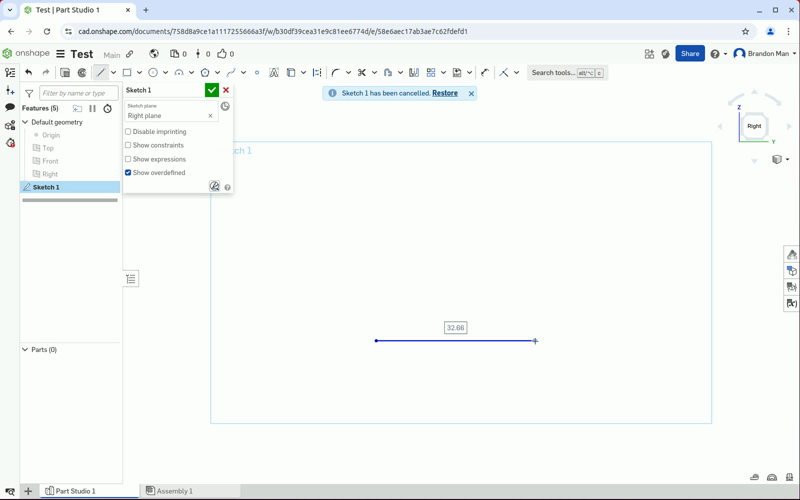
mouse_move(535, 170)
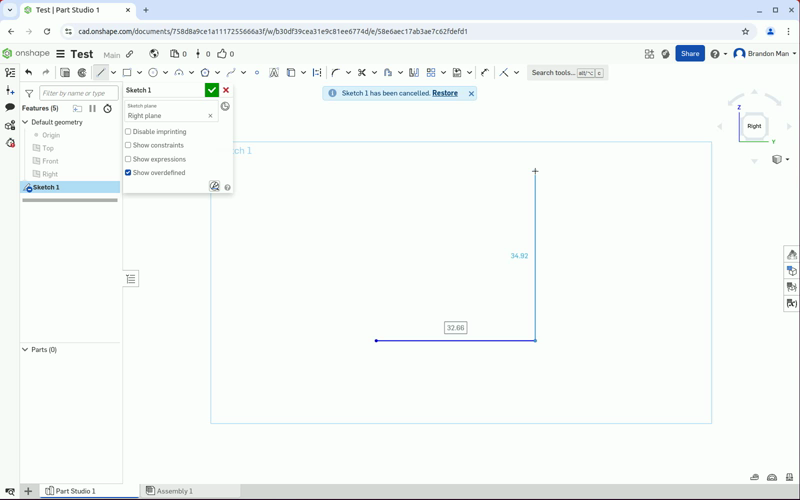
click(535, 170)
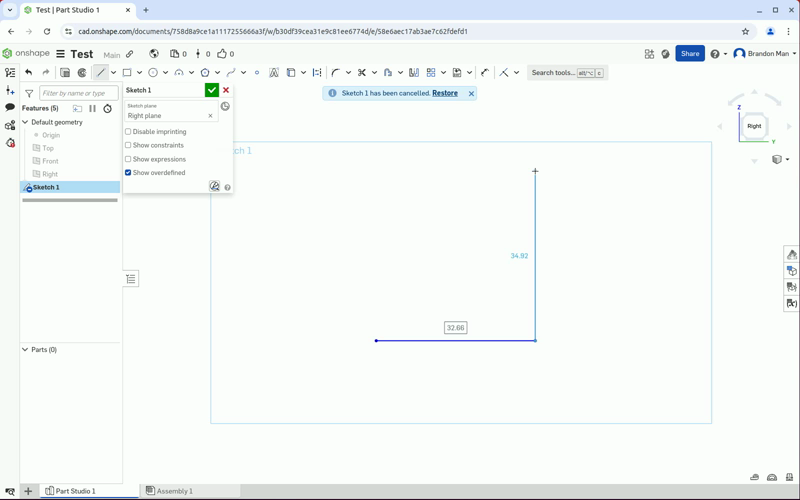
key_up(shift)
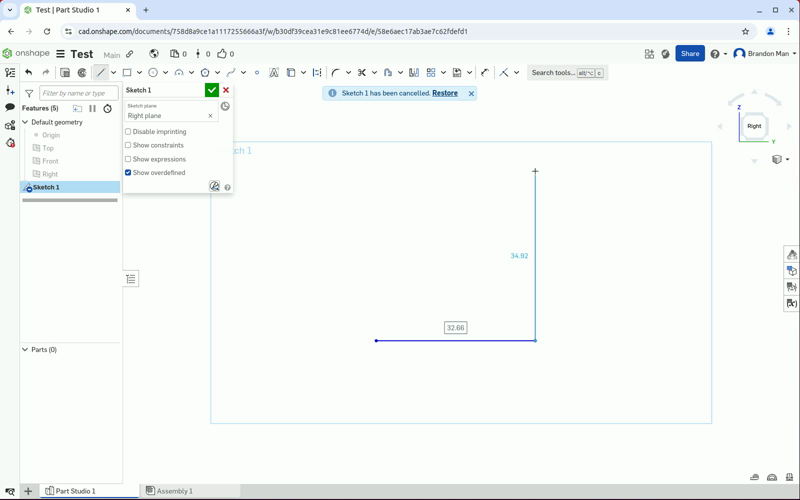
key_down(shift)
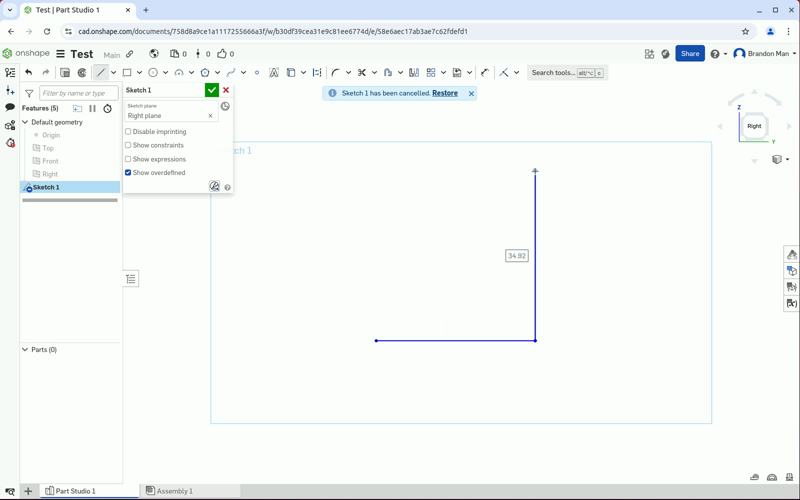
mouse_move(376, 170)
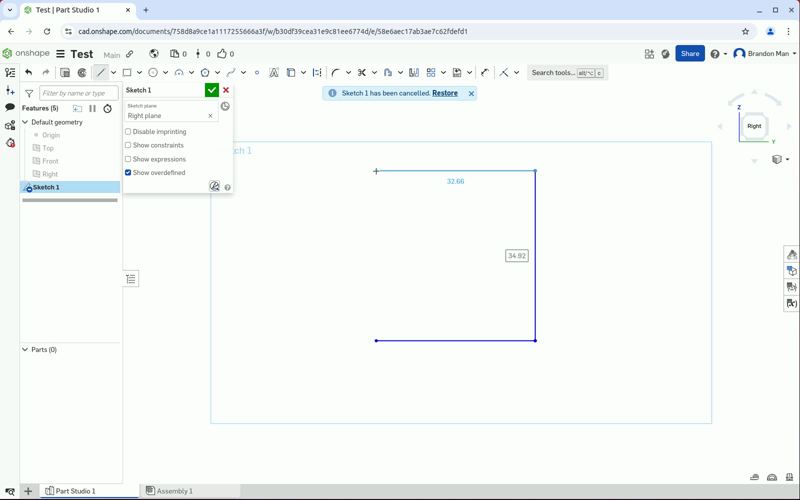
click(376, 170)
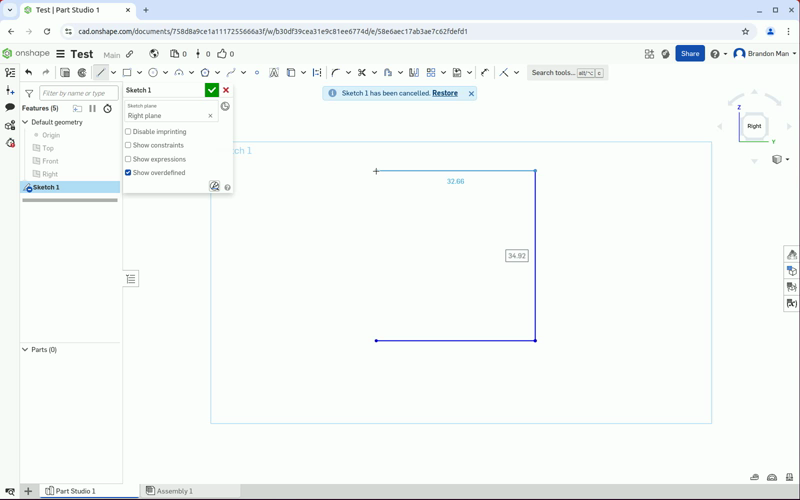
key_up(shift)
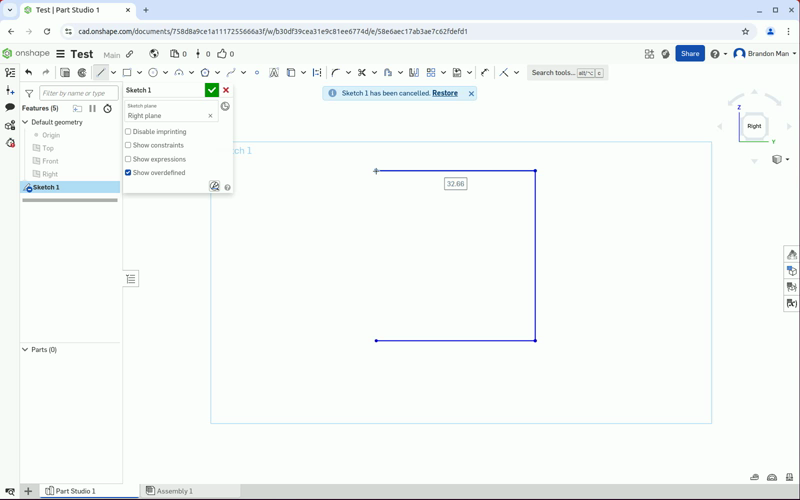
key_down(shift)
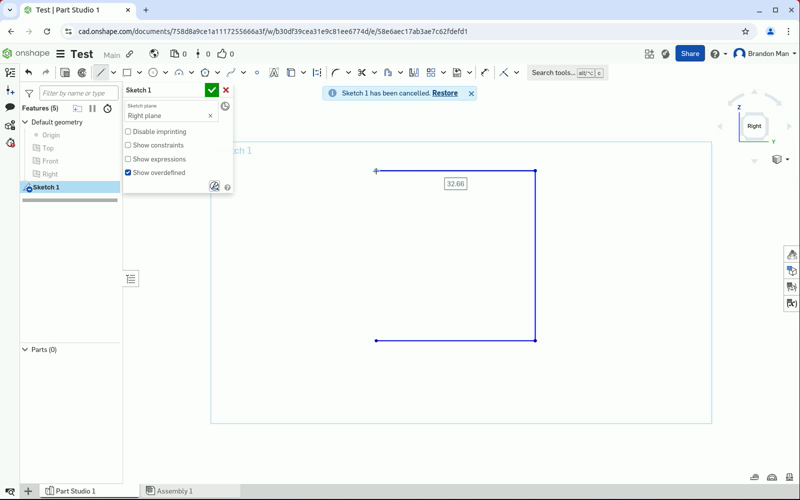
mouse_move(376, 340)
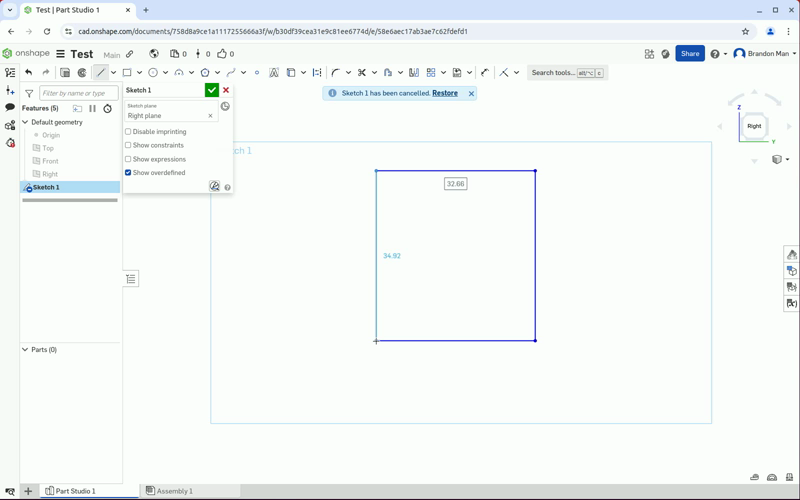
key_up(shift)
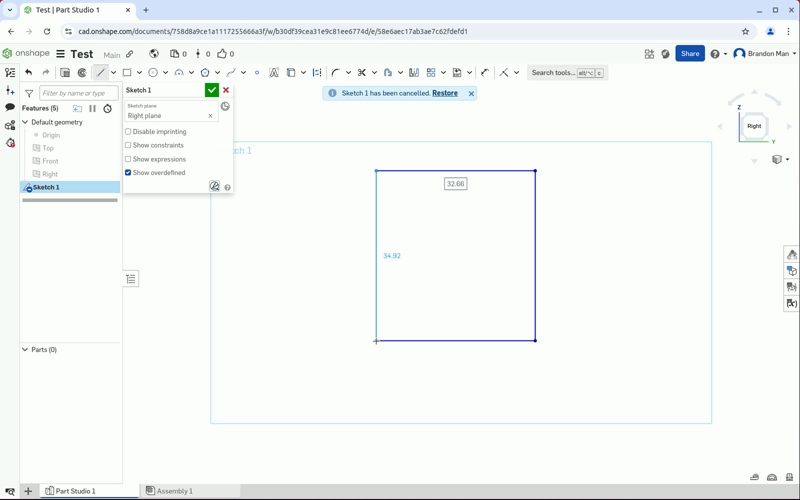
click(376, 340)
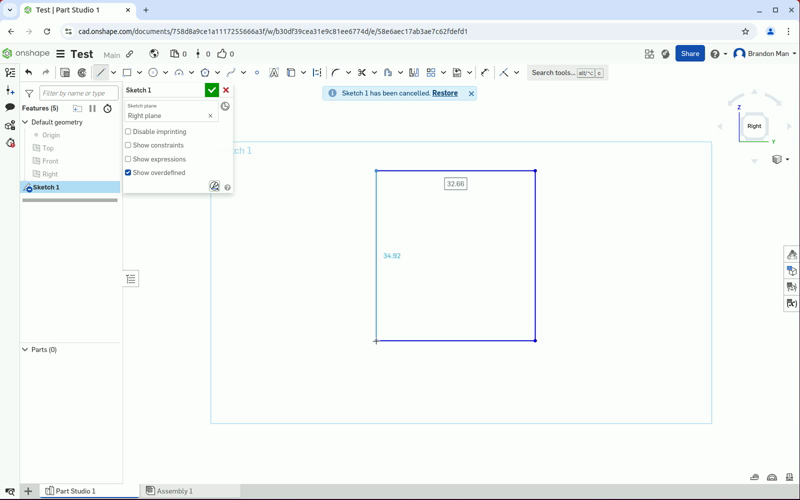
key(esc)
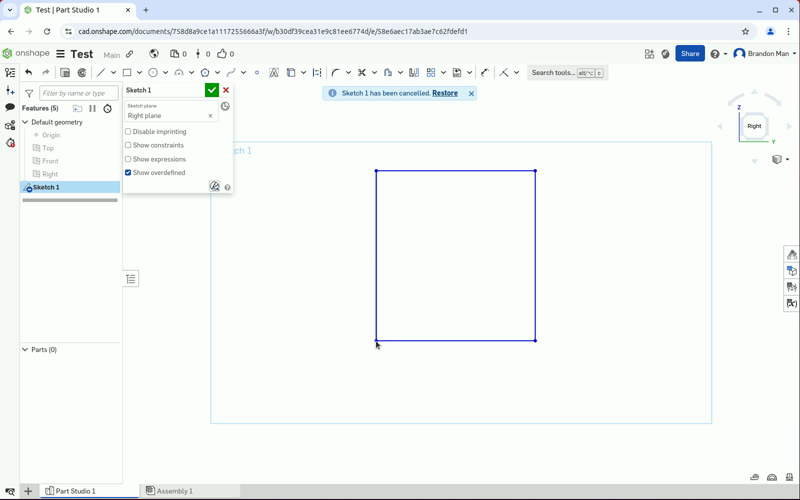
mouse_move(404, 193)
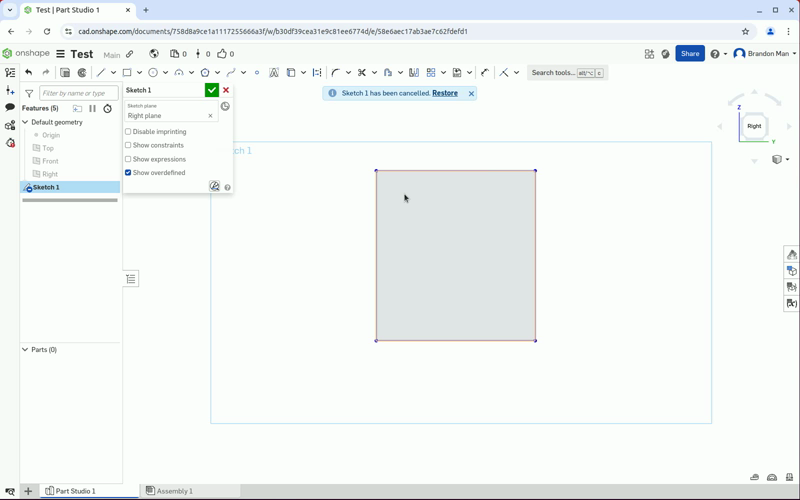
click(404, 193)
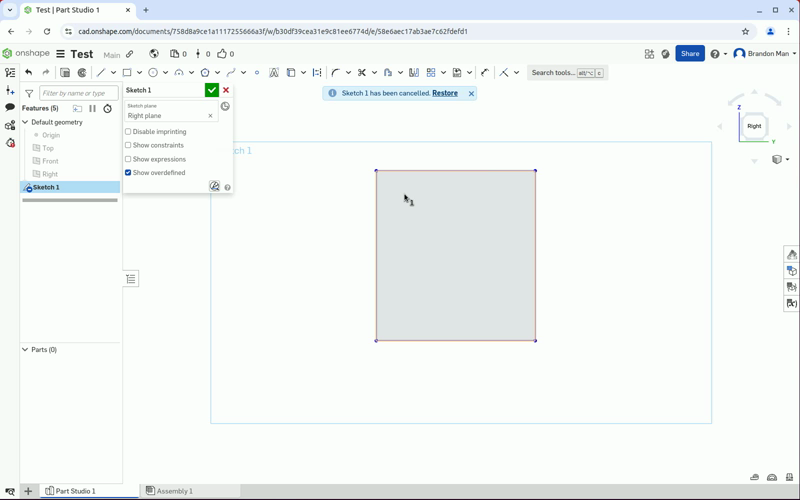
mouse_move(73, 352)
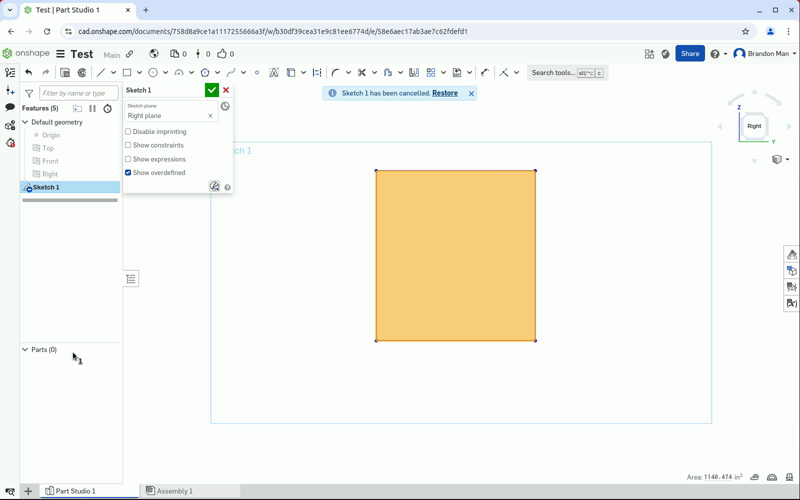
key(shift+y)
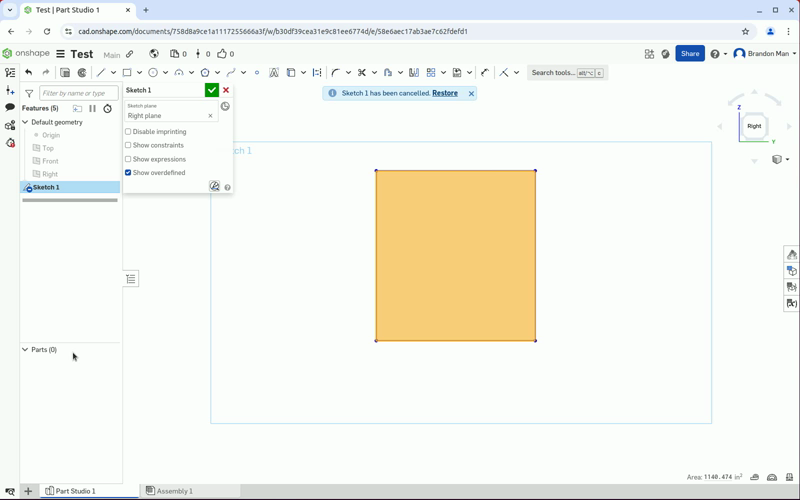
key(shift+e)
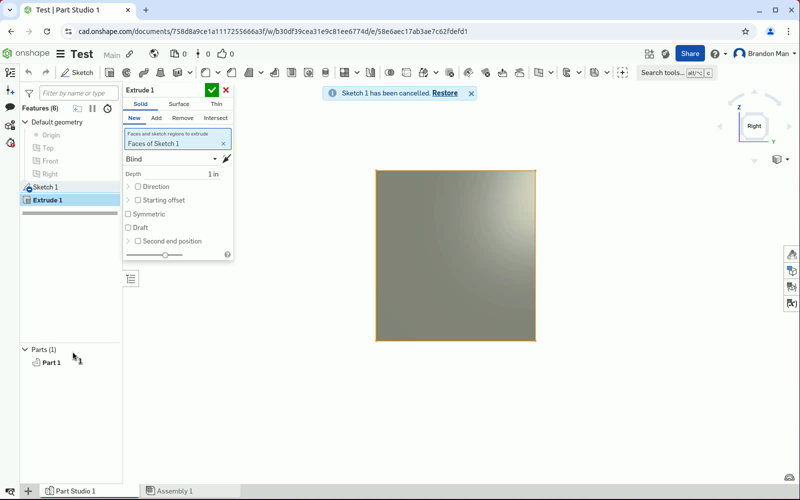
mouse_move(143, 106)
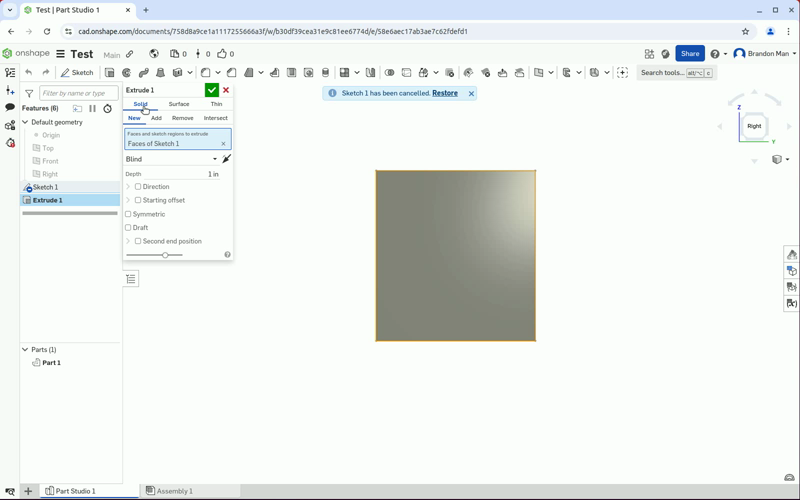
click(143, 106)
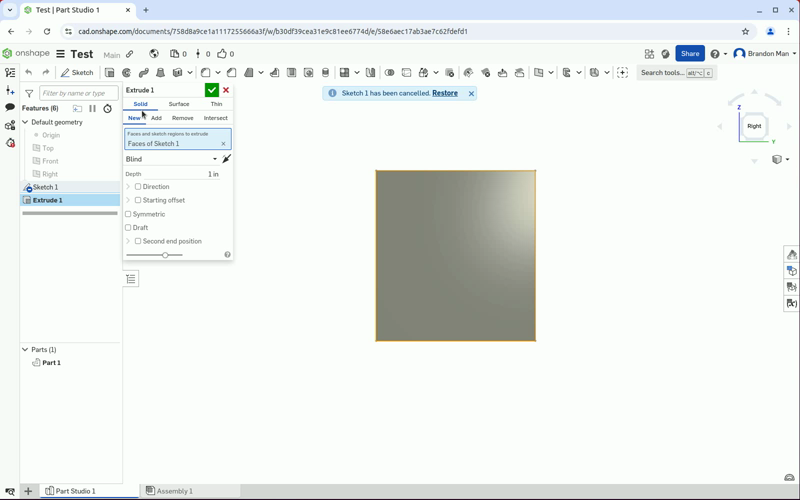
mouse_move(137, 120)
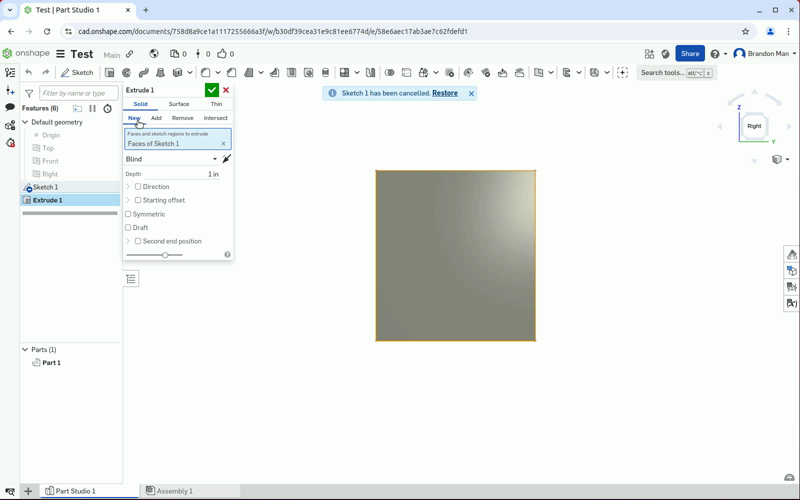
click(137, 120)
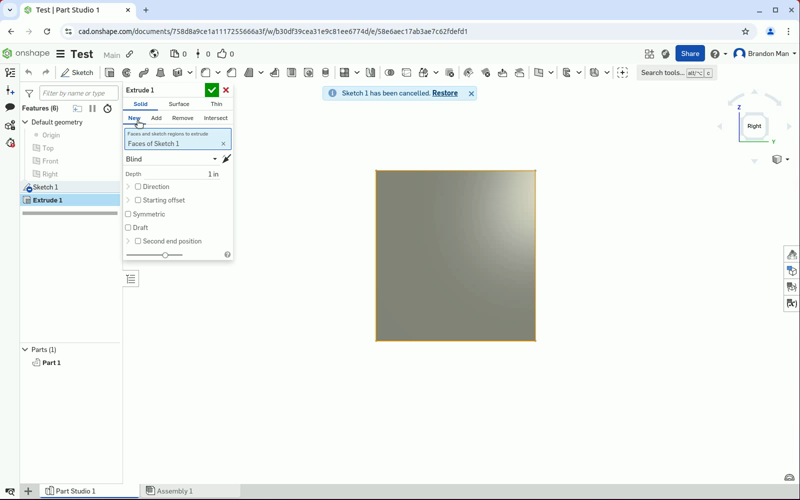
key(tab, 4)
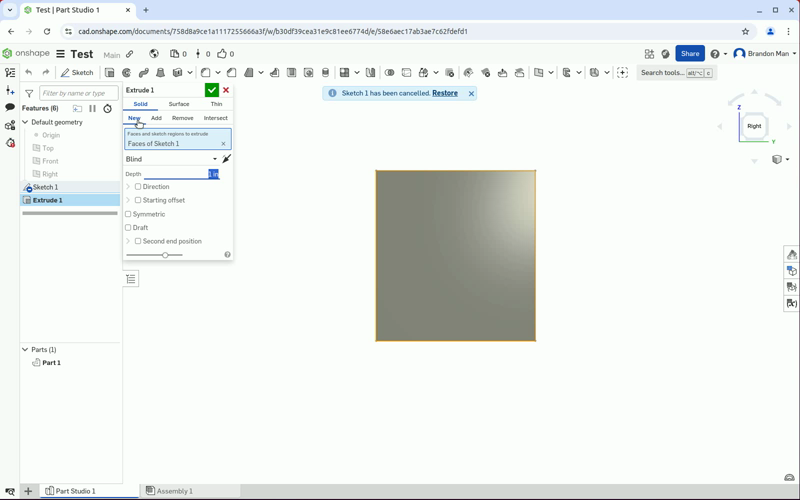
text(0.722)
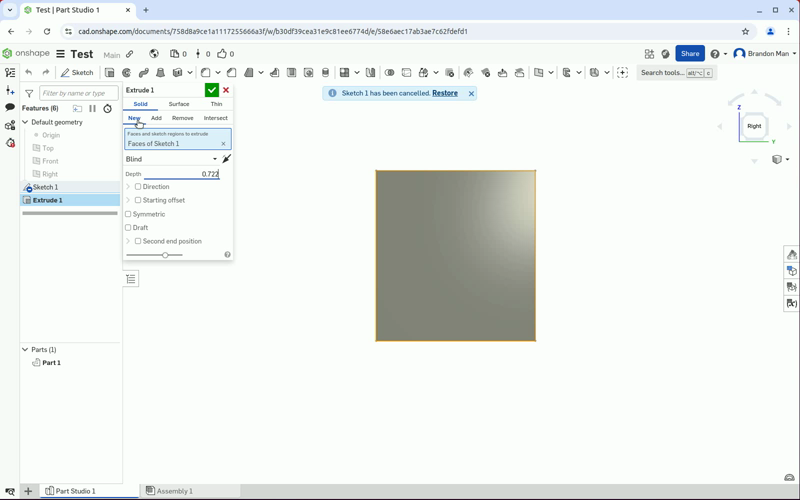
key(enter)
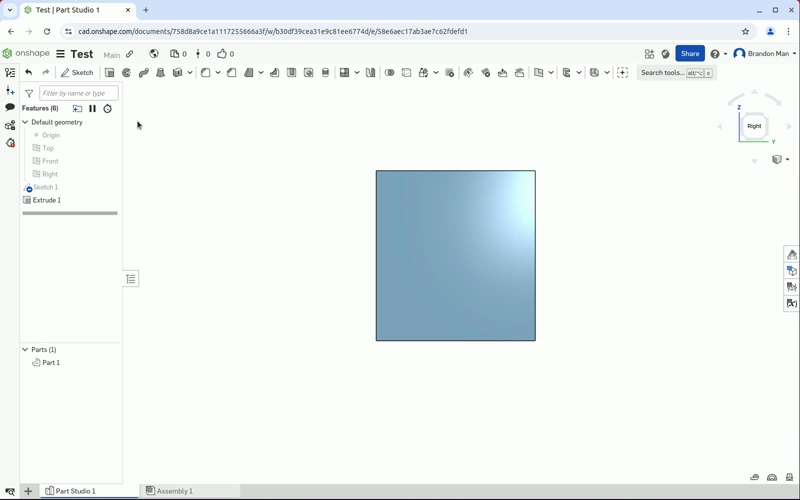
key(shift+h)
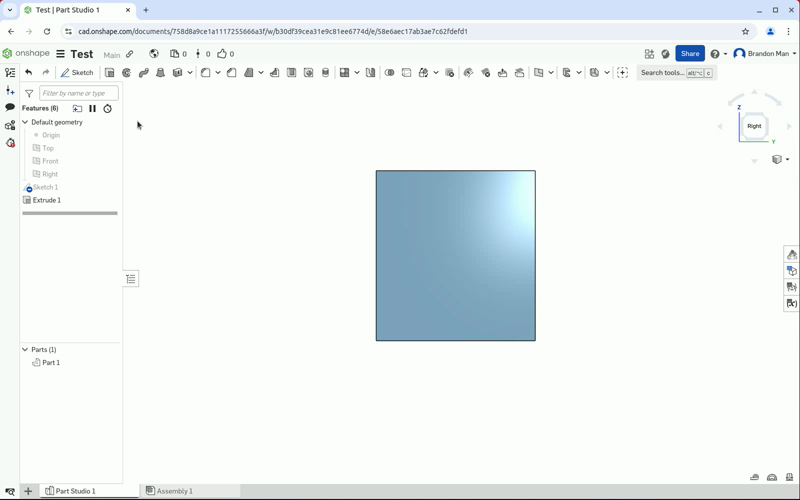
key(shift+h)
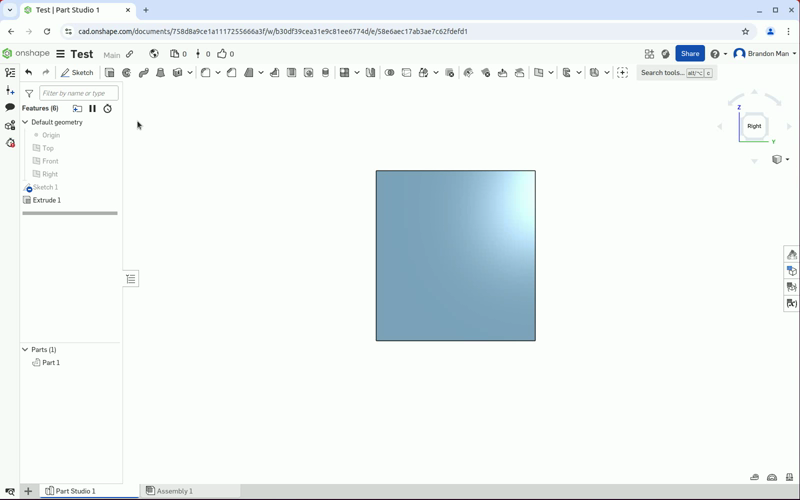
mouse_move(73, 189)
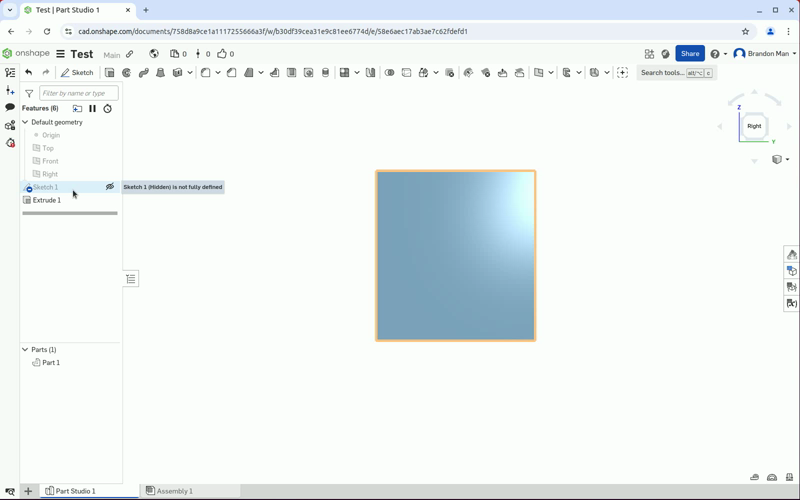
click(73, 189)
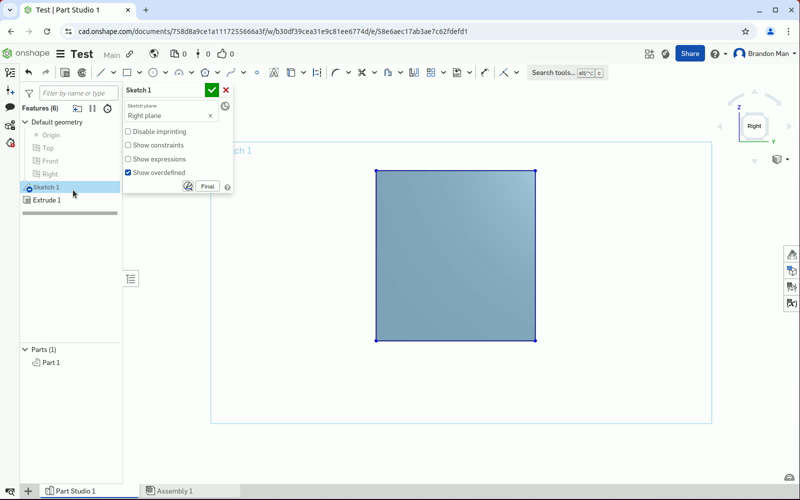
mouse_move(229, 92)
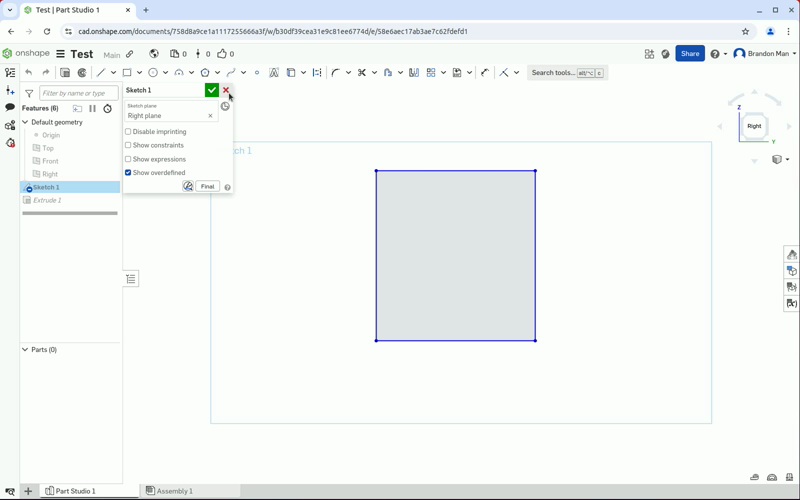
click(229, 92)
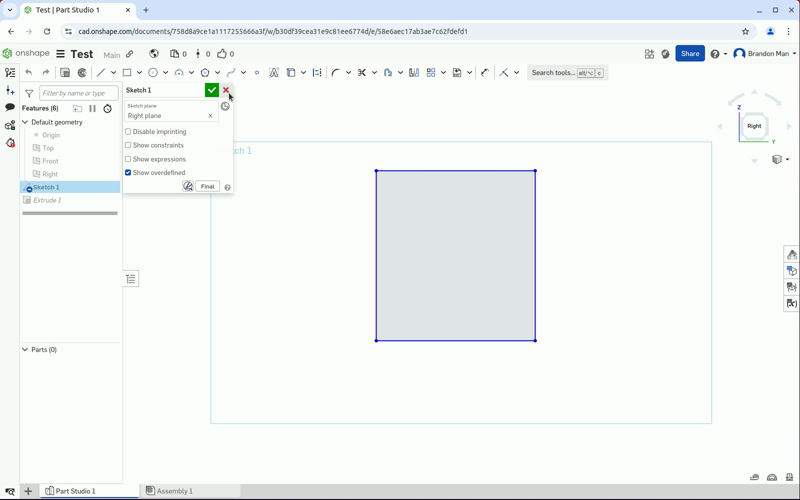
key(shift+s)
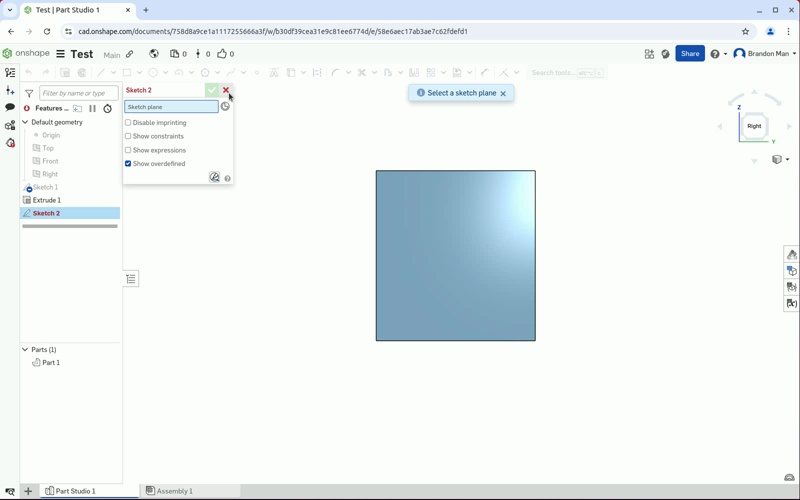
mouse_move(73, 176)
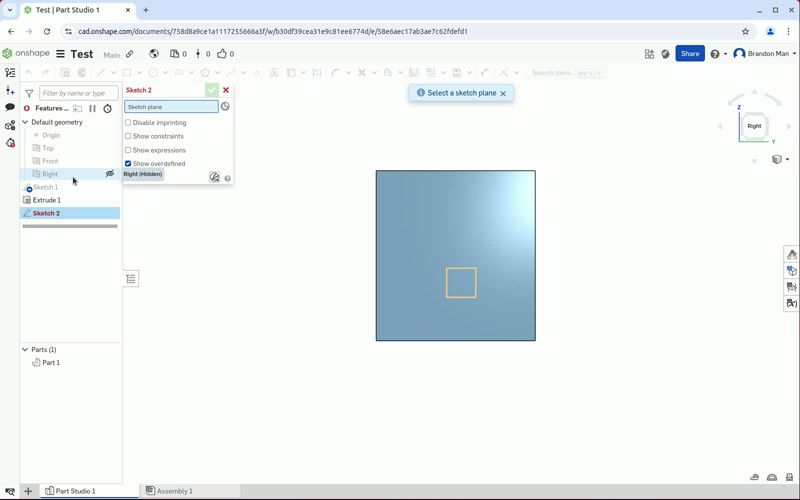
click(73, 176)
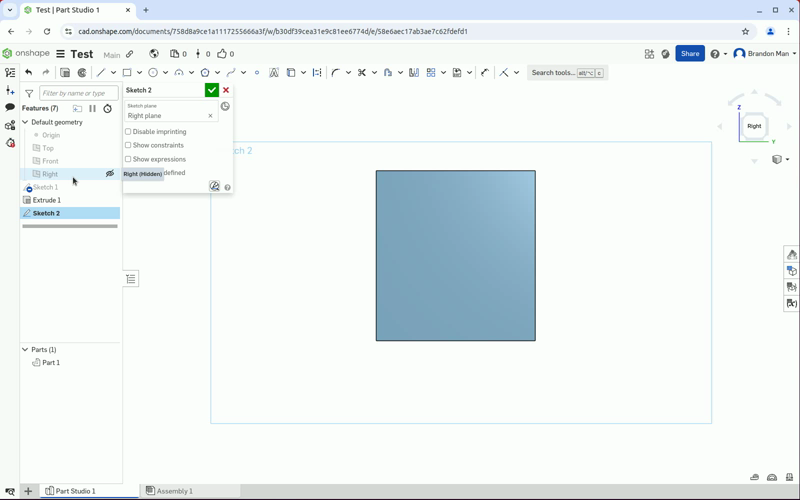
mouse_move(73, 352)
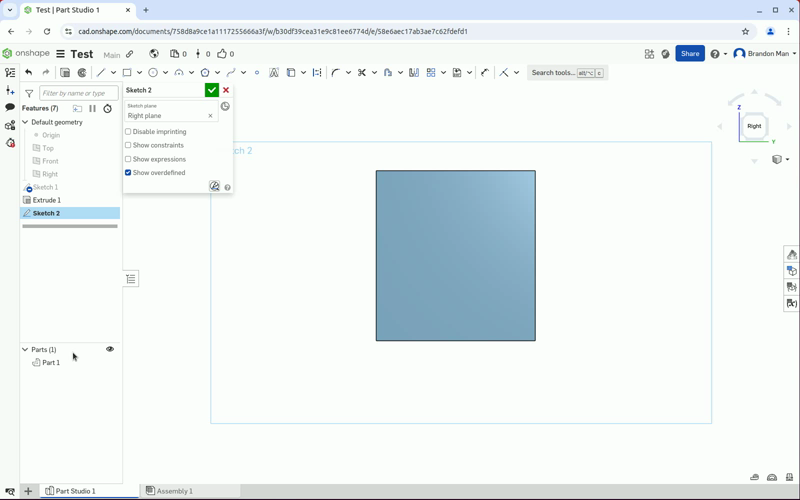
key(y)
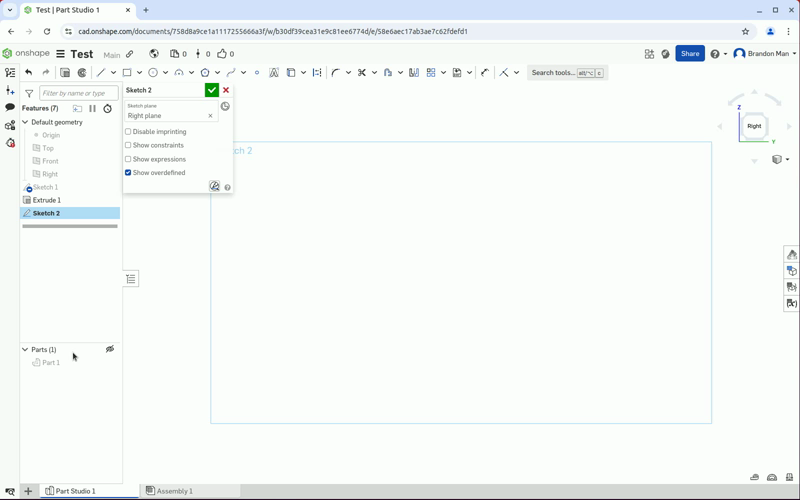
key(l)
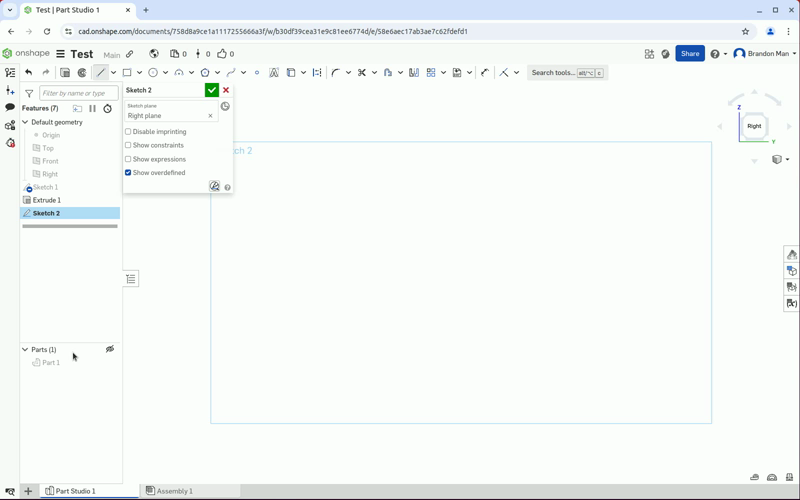
key_down(shift)
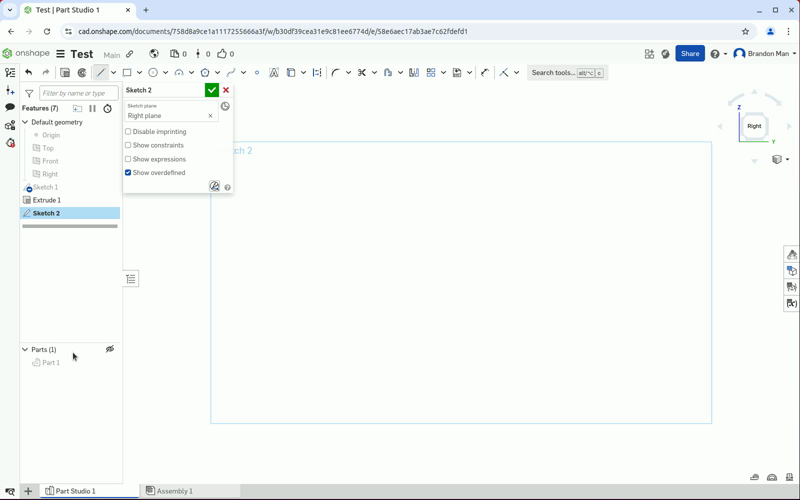
mouse_move(379, 332)
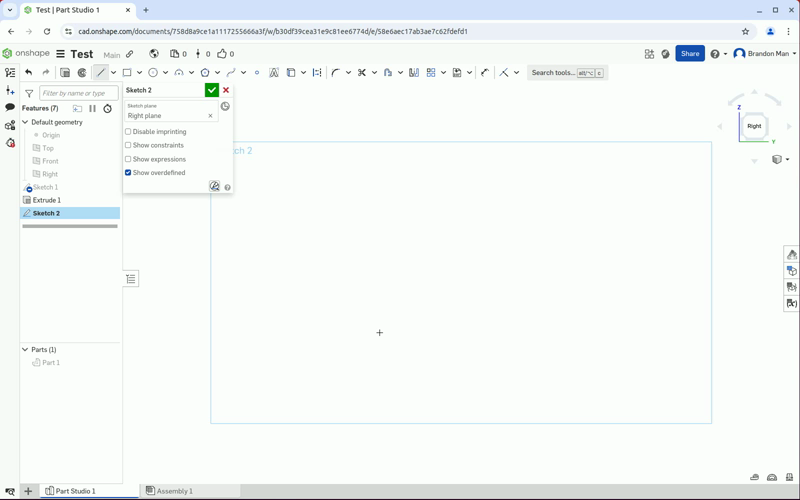
click(379, 332)
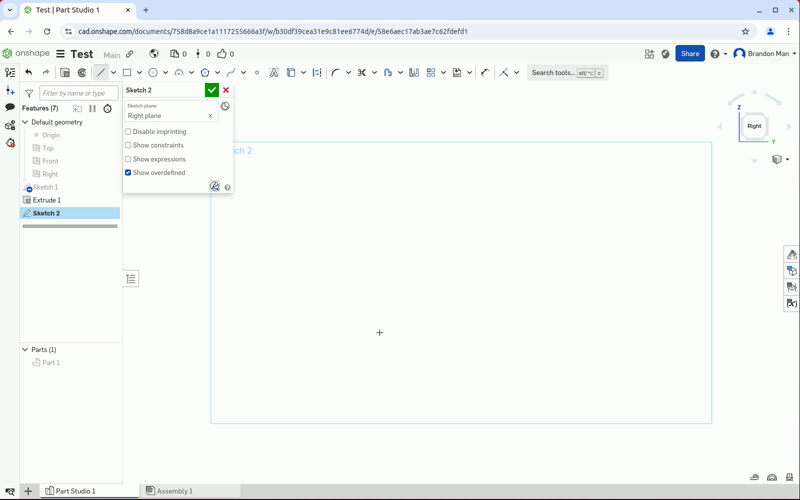
key_up(shift)
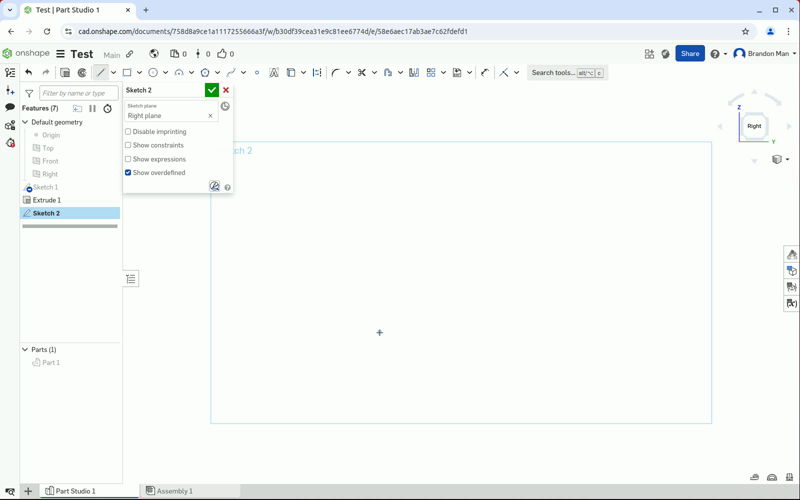
key_down(shift)
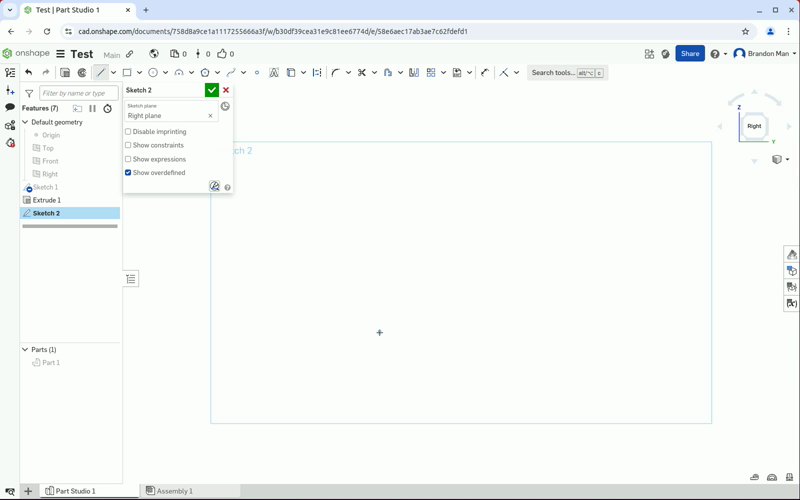
mouse_move(529, 332)
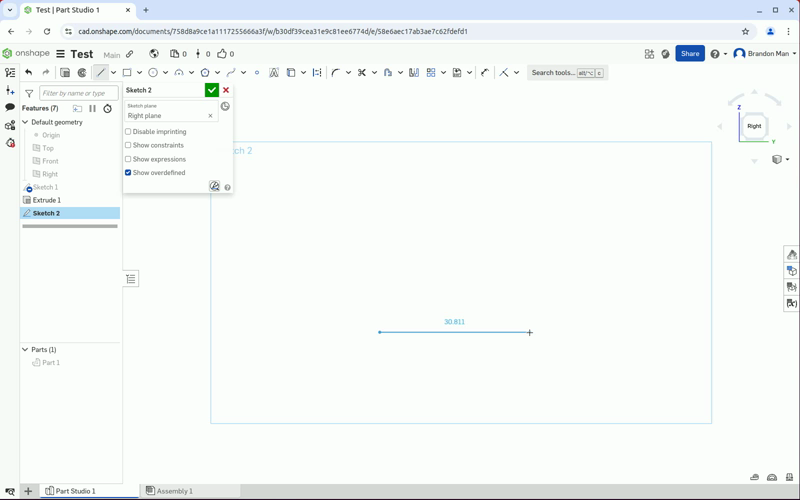
click(529, 332)
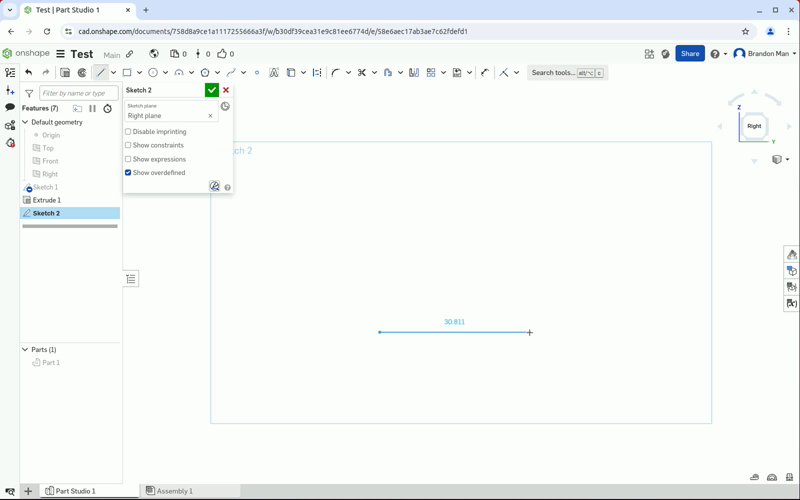
key_up(shift)
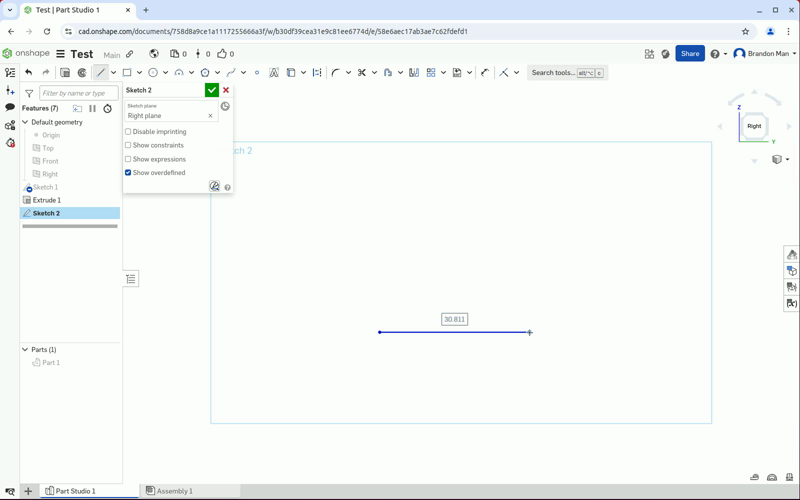
key_down(shift)
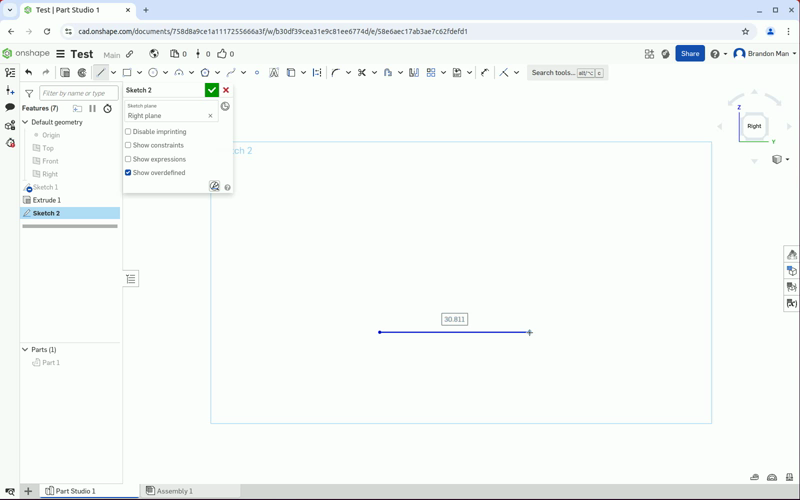
mouse_move(529, 174)
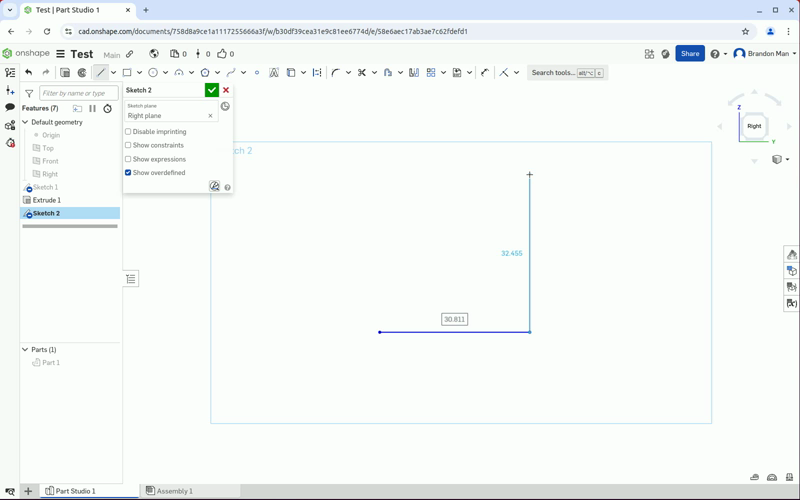
click(529, 174)
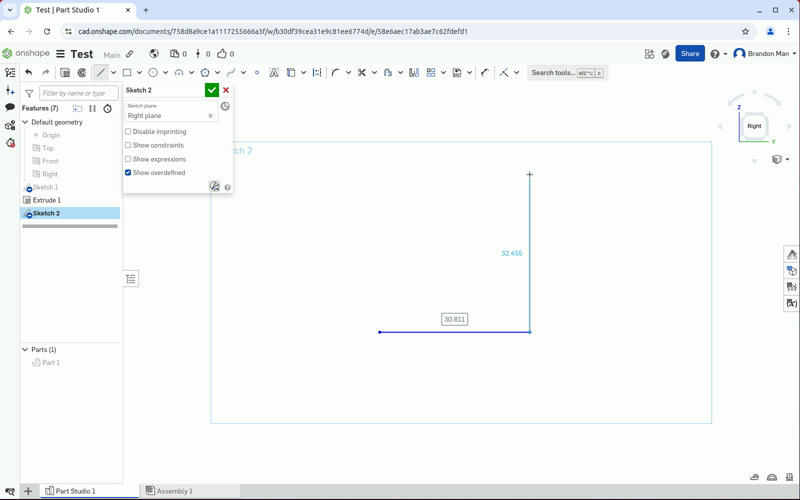
key_up(shift)
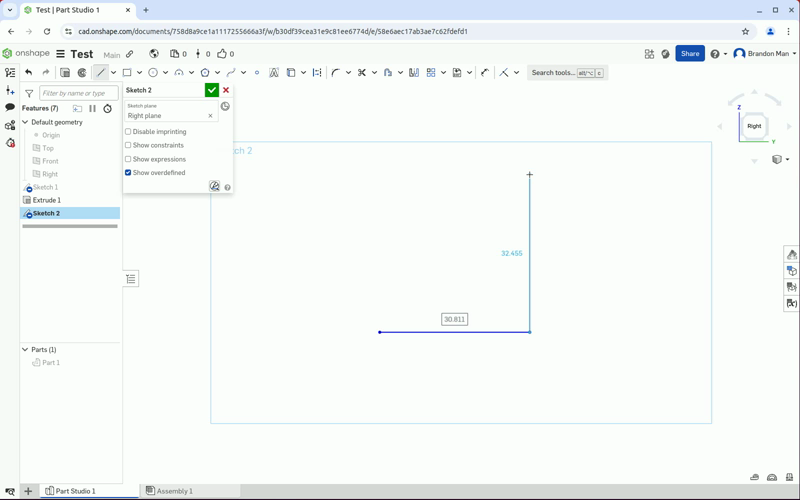
key_down(shift)
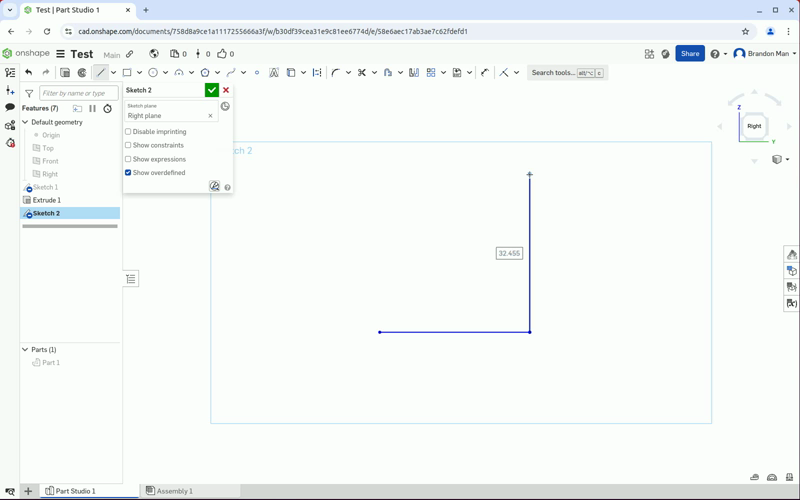
mouse_move(379, 174)
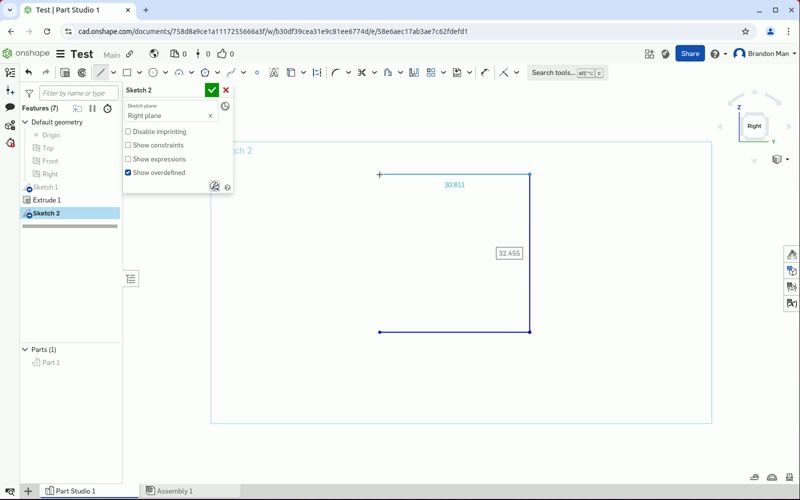
click(379, 174)
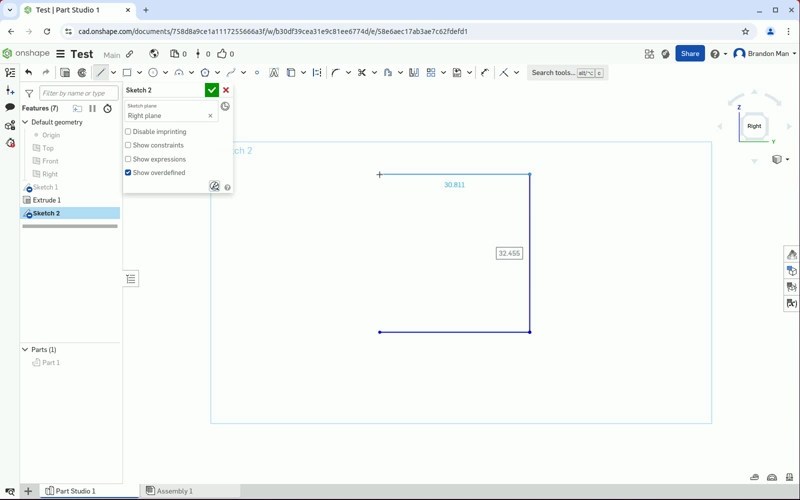
key_up(shift)
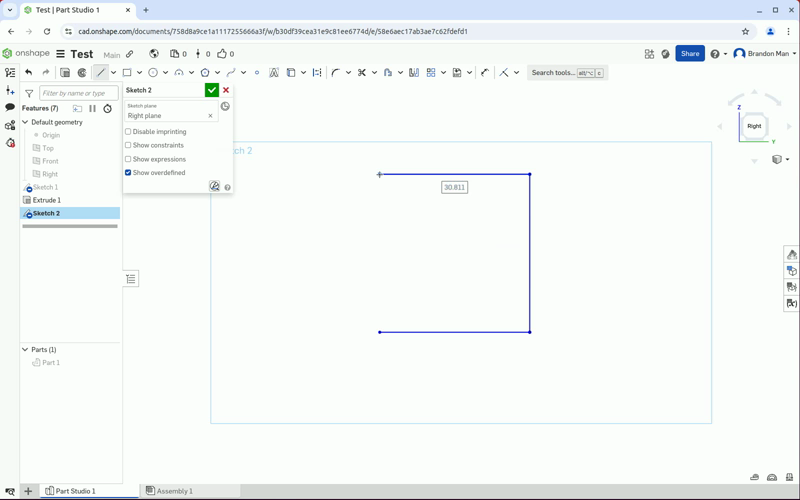
key_down(shift)
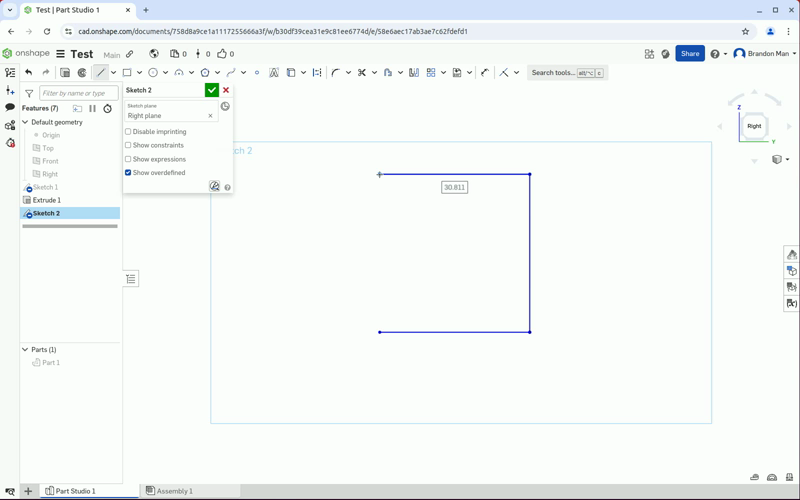
mouse_move(379, 332)
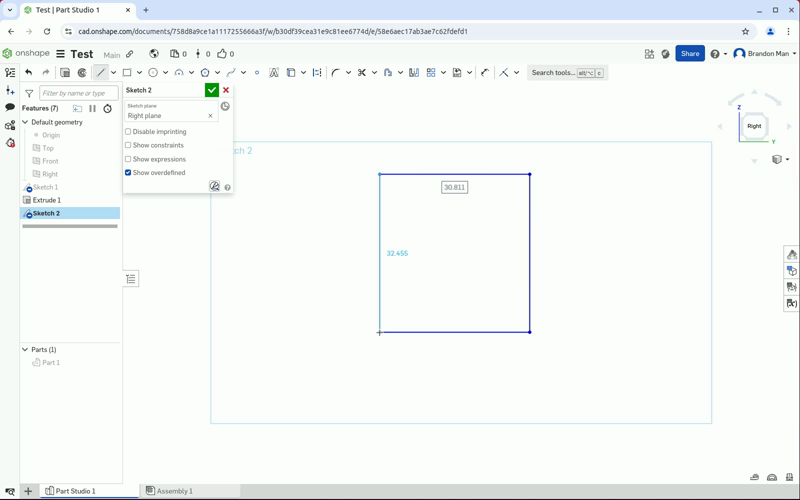
key_up(shift)
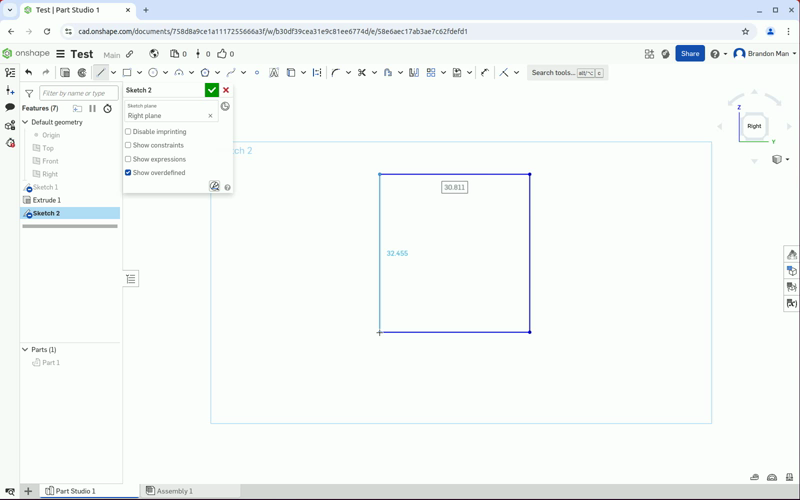
click(379, 332)
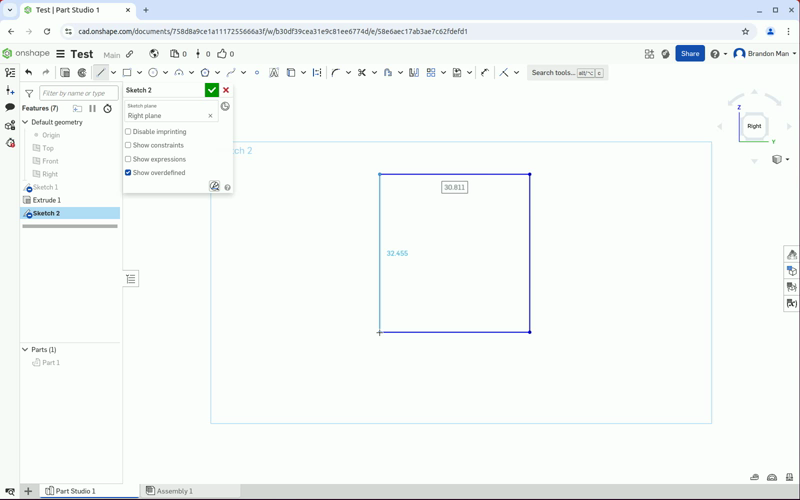
key(esc)
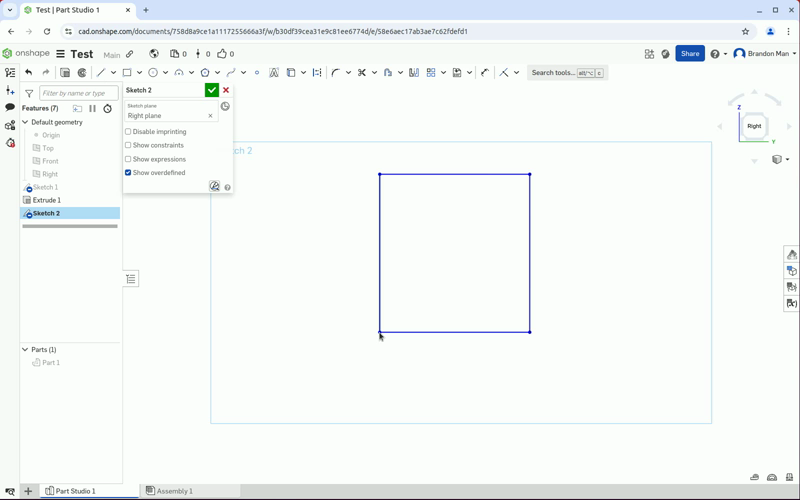
mouse_move(476, 207)
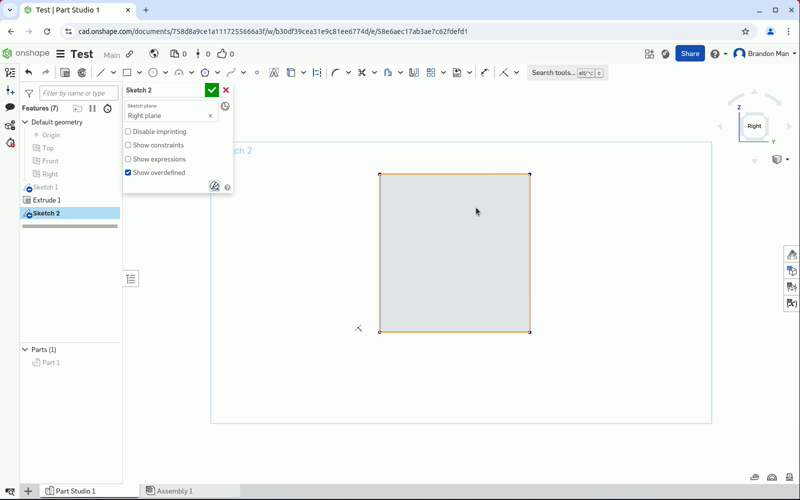
click(476, 207)
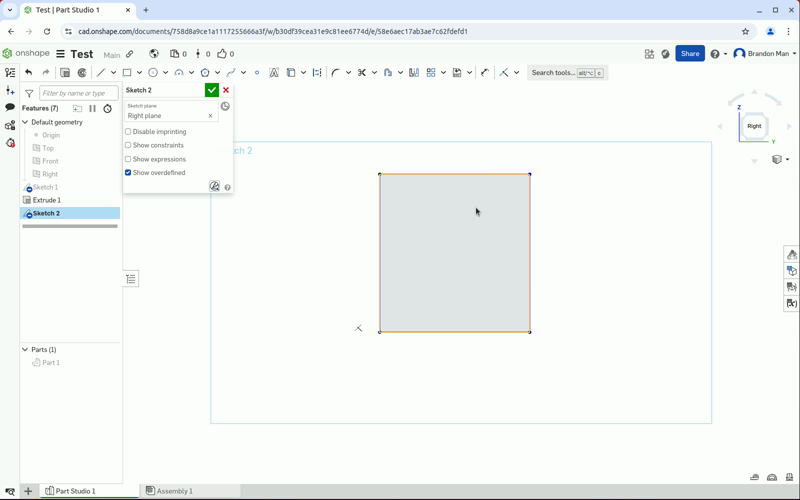
mouse_move(73, 352)
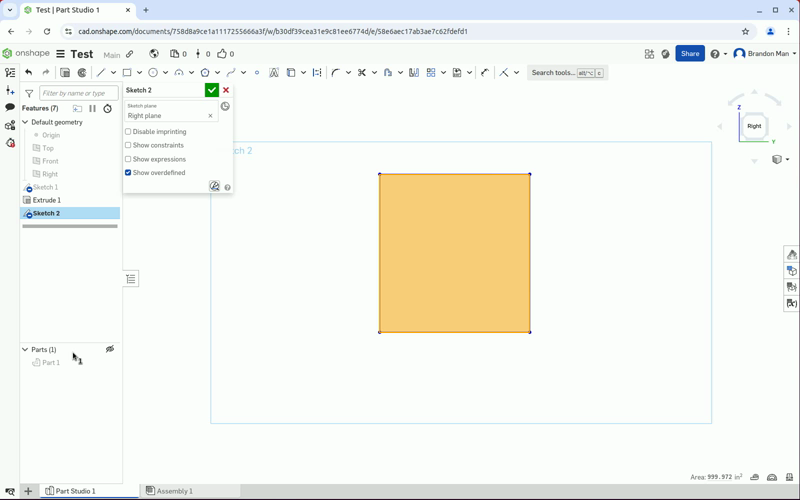
key(shift+y)
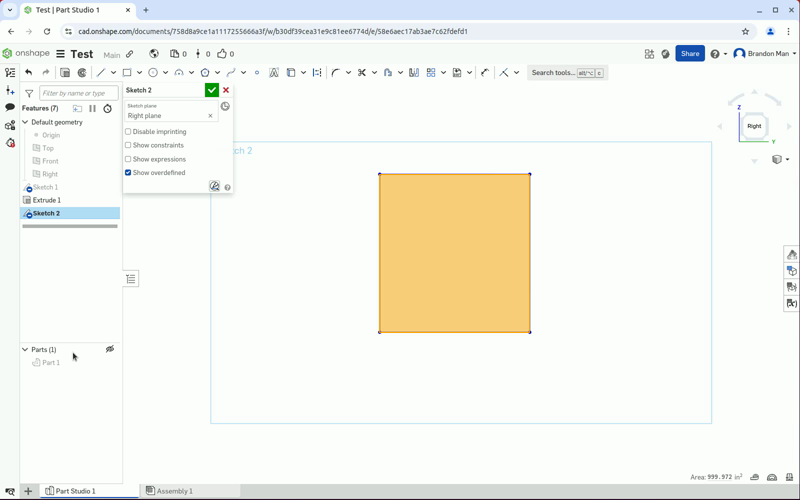
key(shift+e)
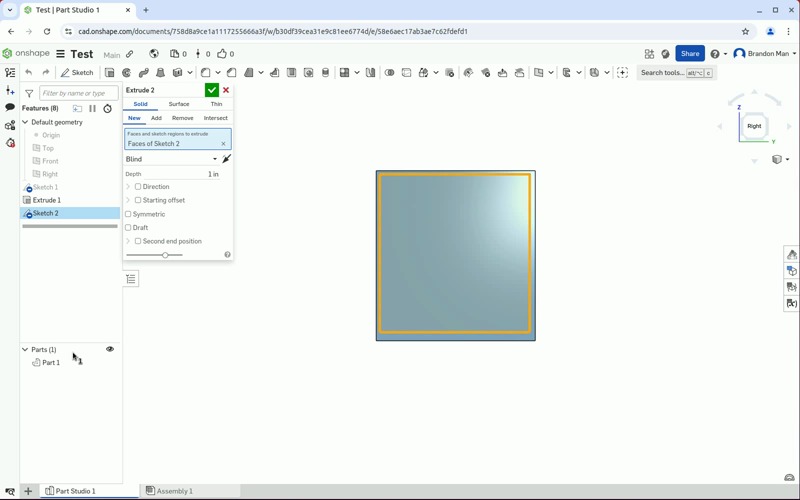
mouse_move(143, 106)
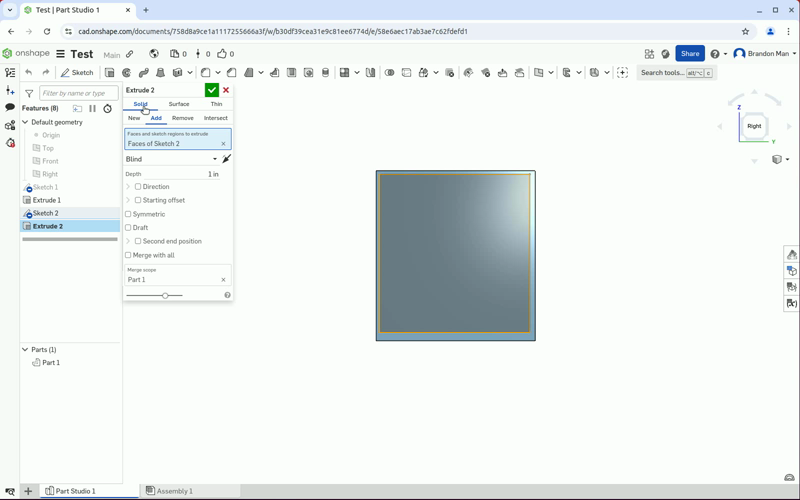
click(143, 106)
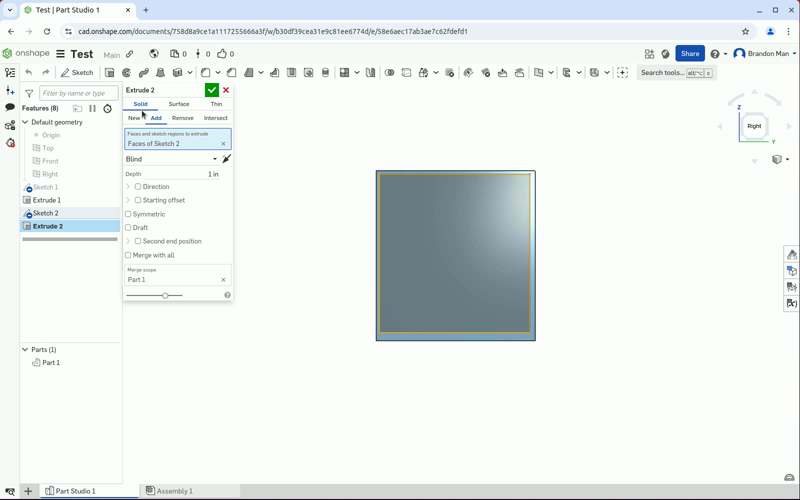
mouse_move(137, 120)
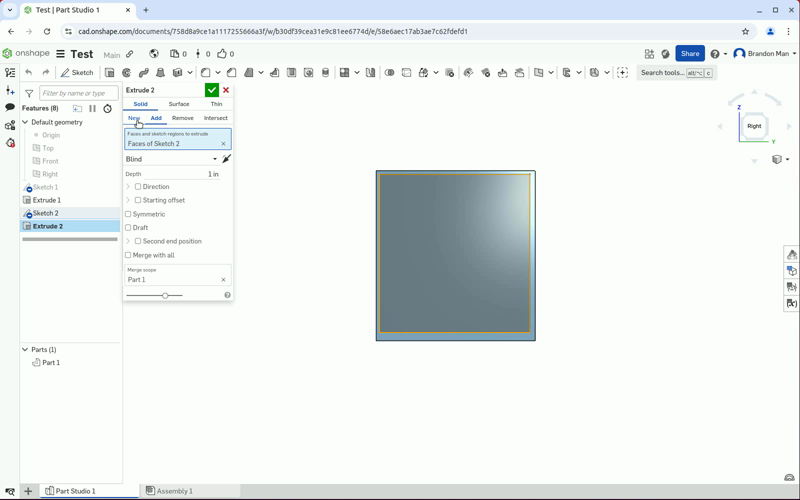
click(137, 120)
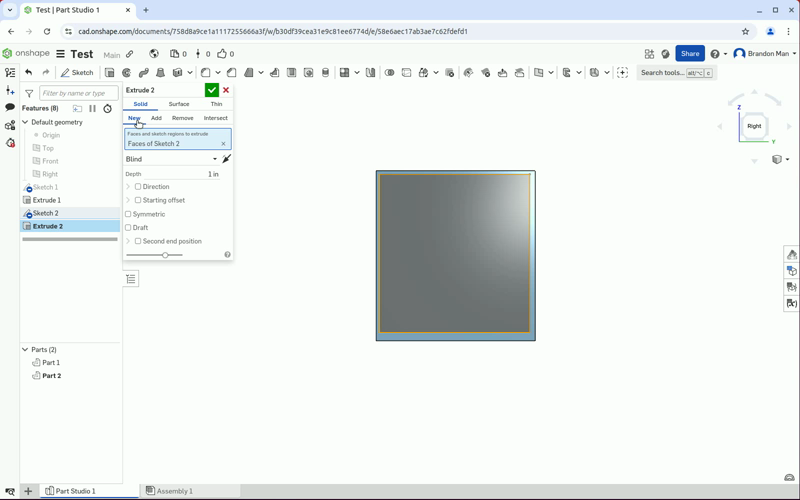
key(tab, 4)
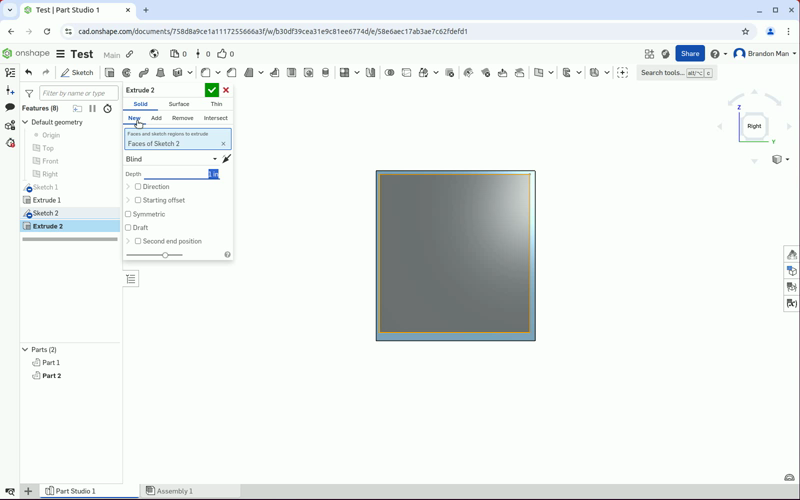
text(0.722)
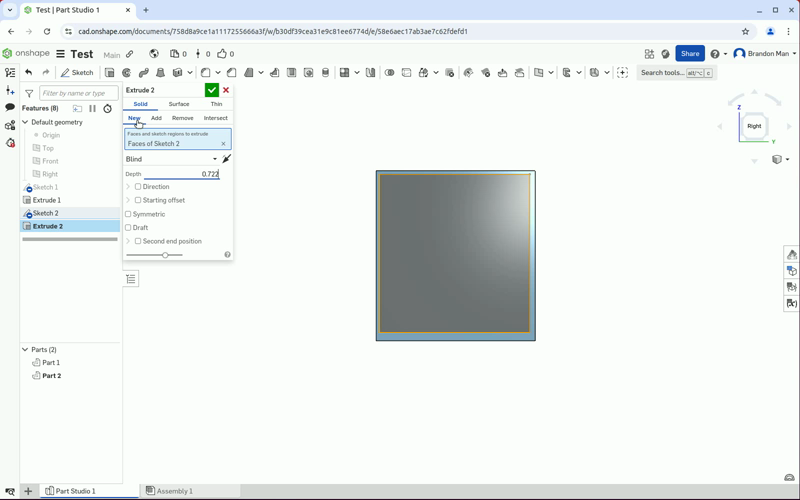
key(enter)
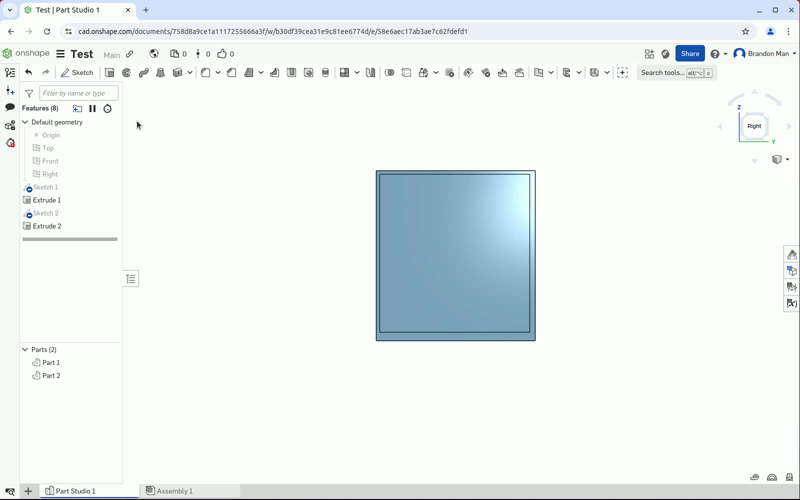
key(shift+h)
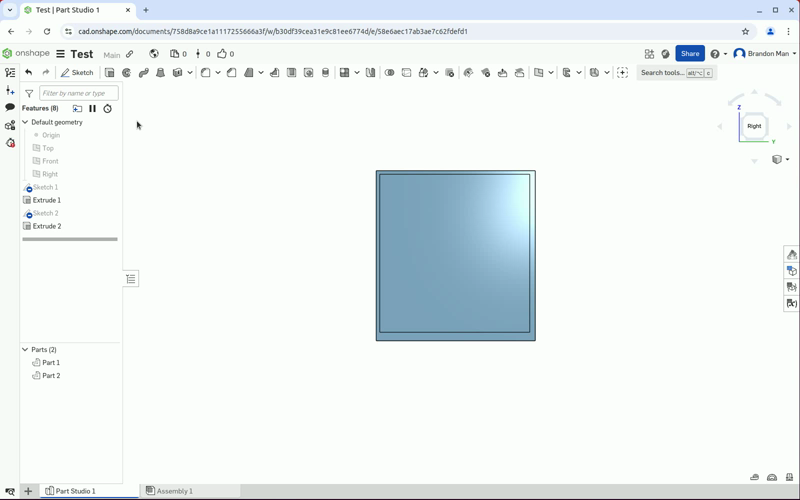
key(shift+h)
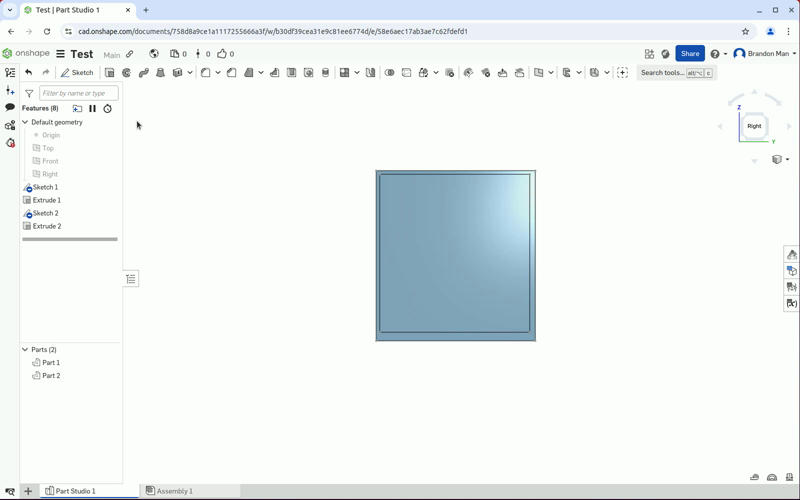
key(shift+7)
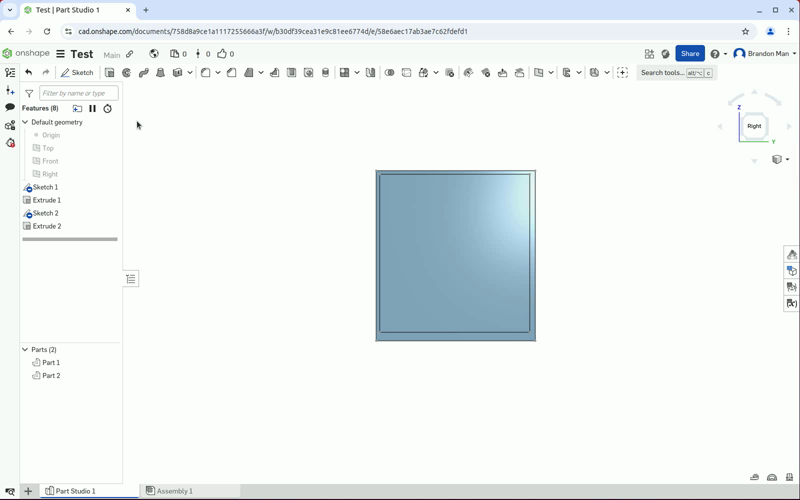
key(right, 2)
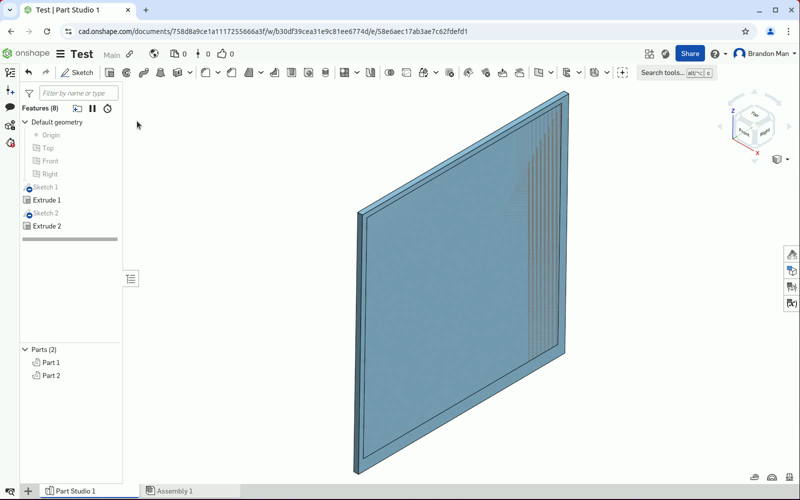
key(down, 2)
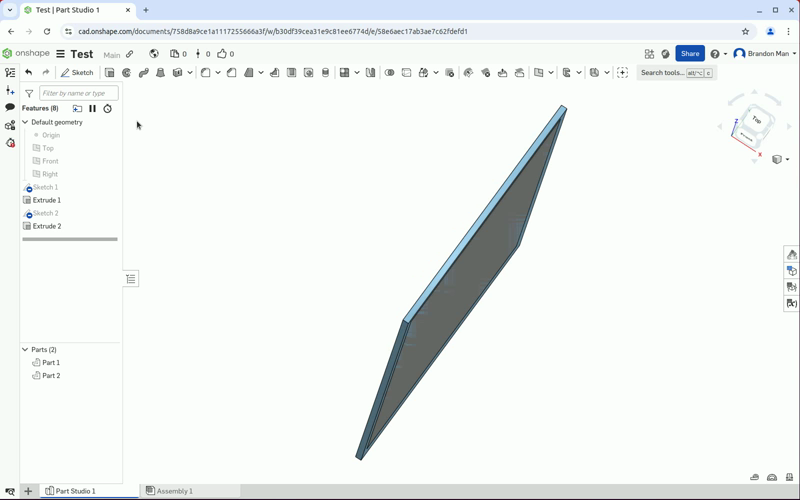
key(up, 2)
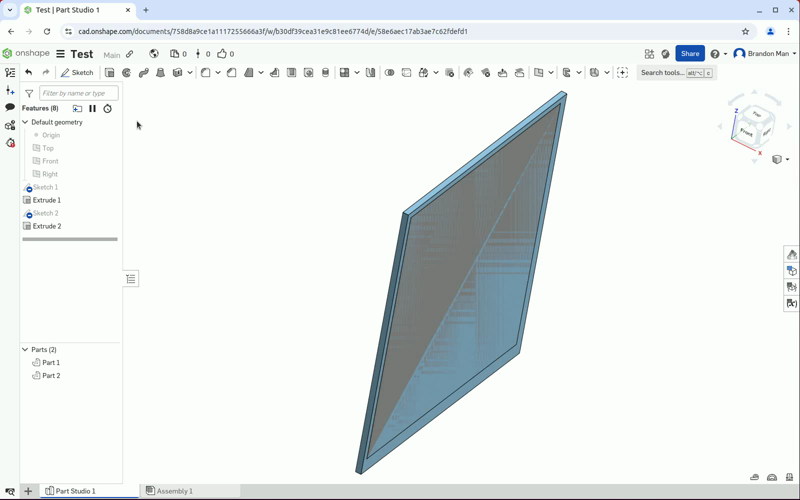
key(left, 2)
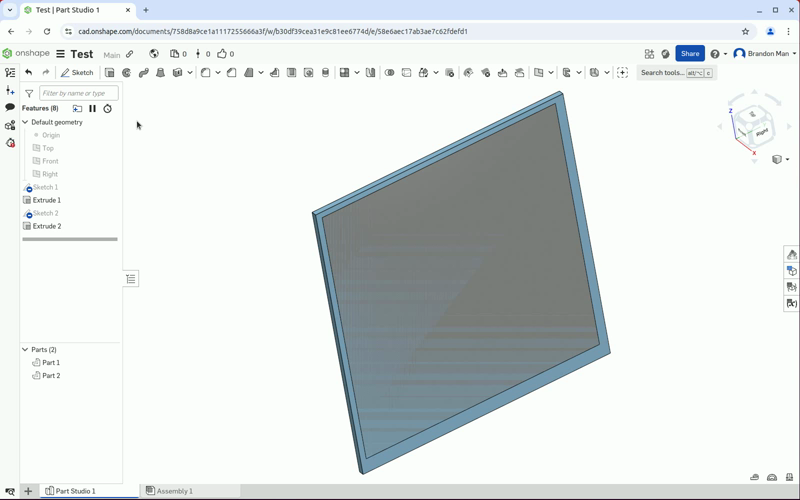
mouse_move(73, 189)
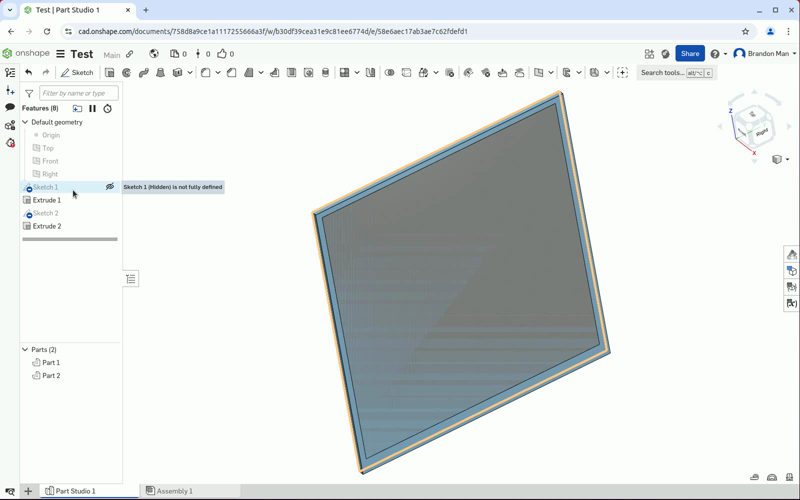
click(73, 189)